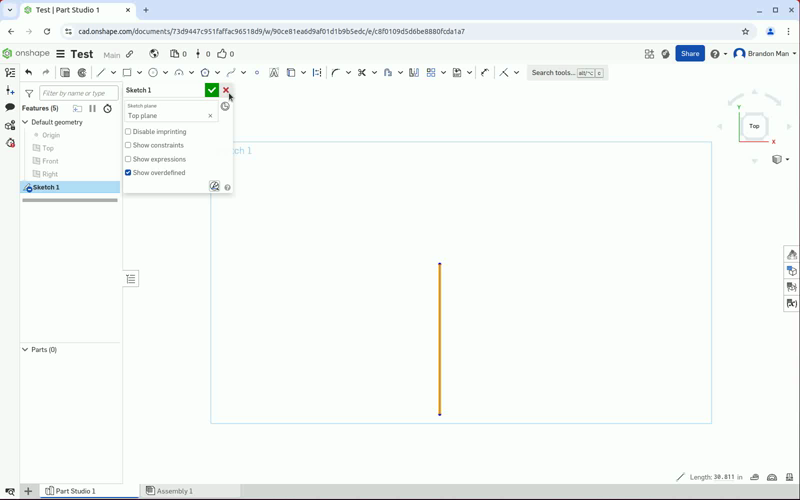
key(shift+h)
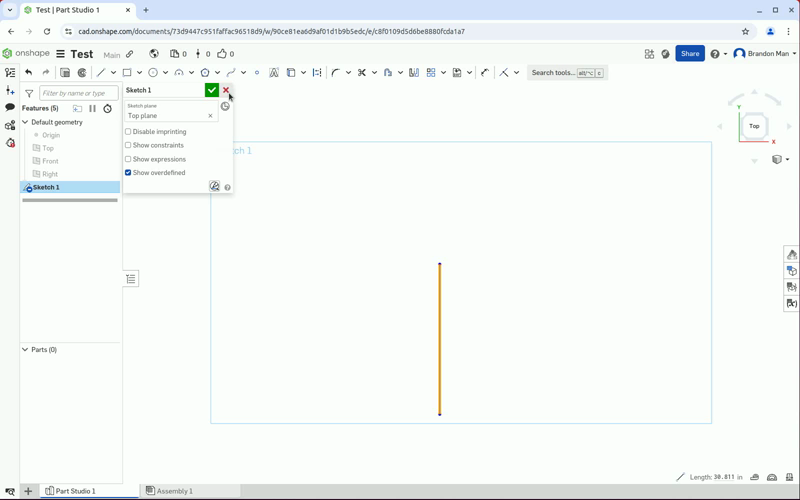
key(shift+s)
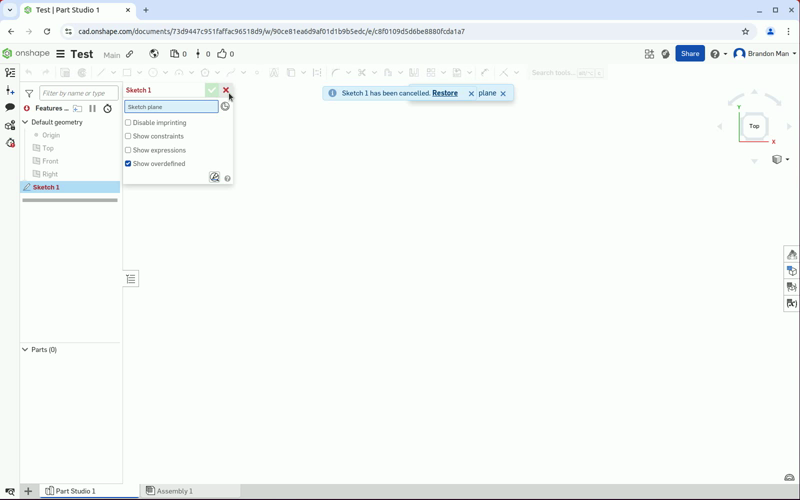
mouse_move(73, 150)
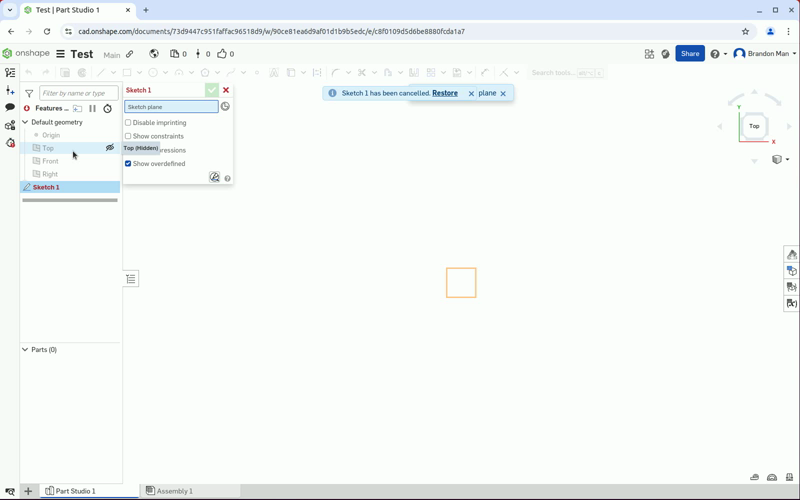
click(73, 150)
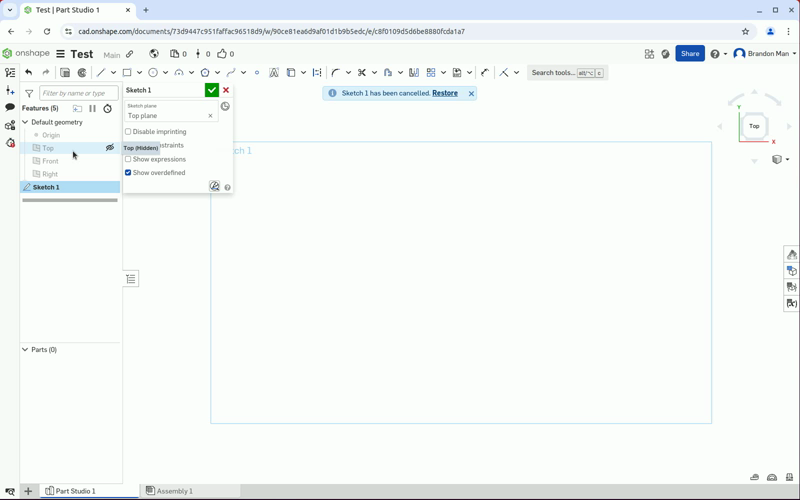
mouse_move(73, 352)
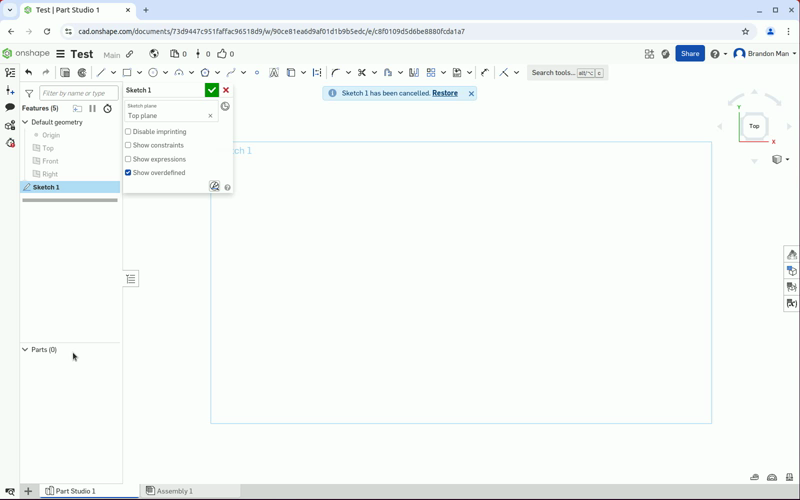
key(y)
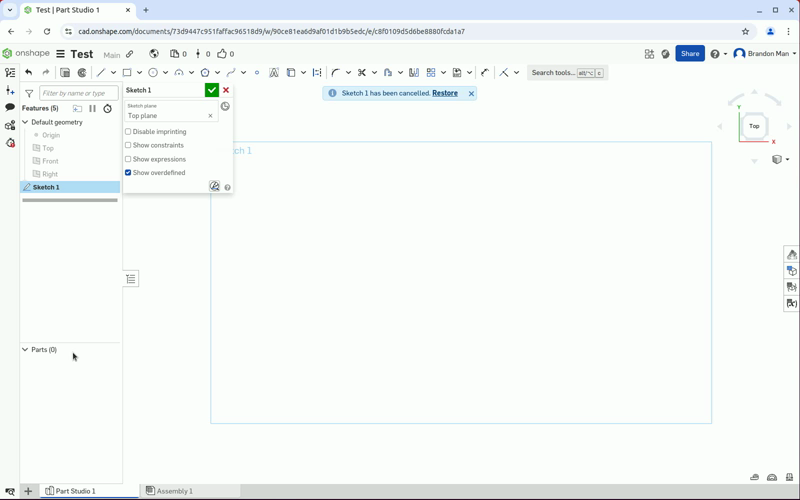
key(l)
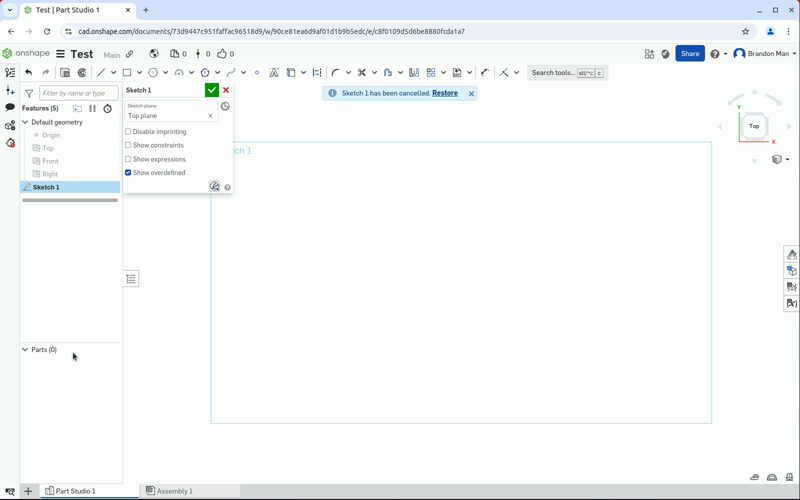
key_down(shift)
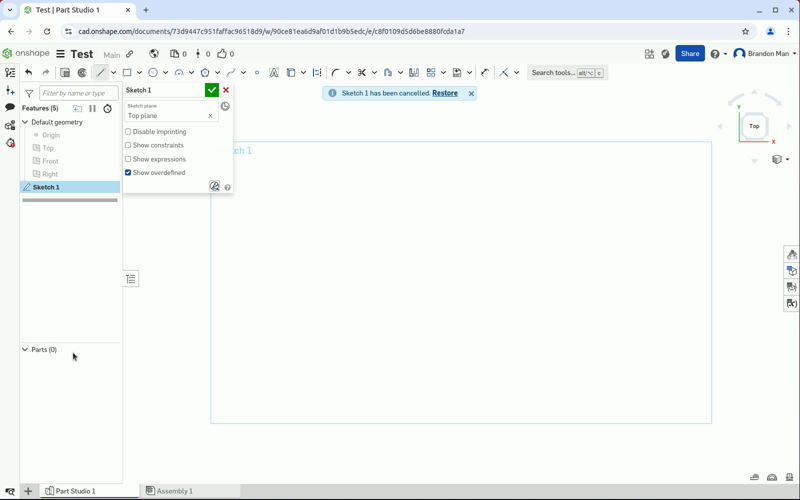
mouse_move(460, 282)
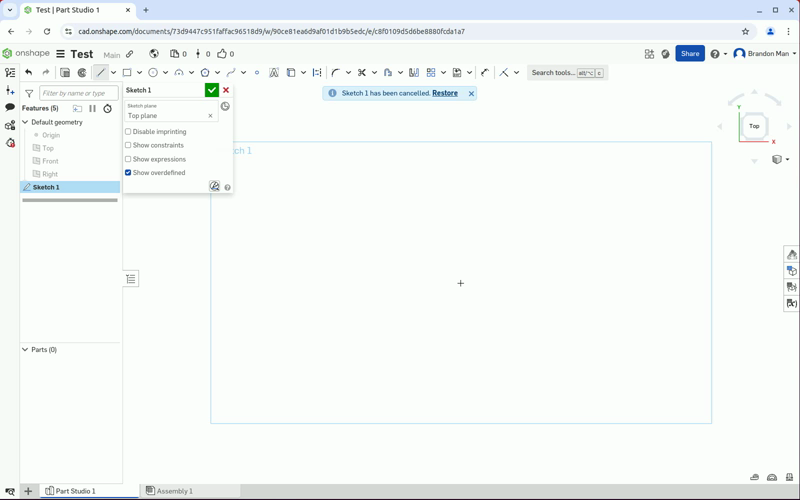
click(460, 282)
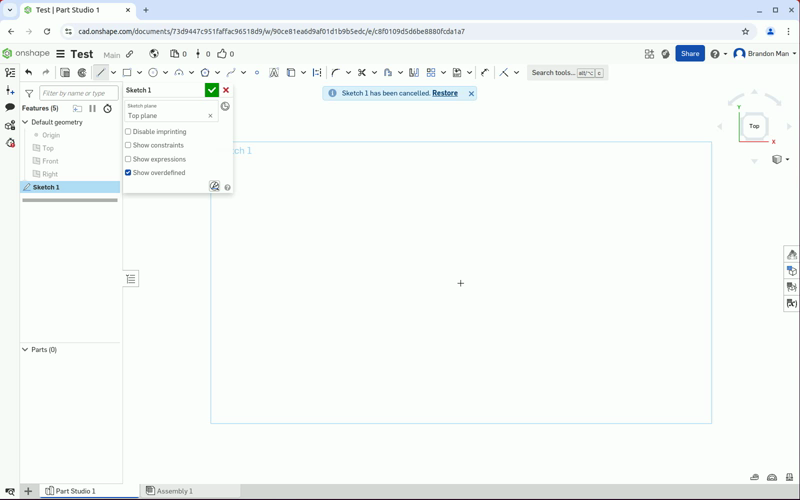
key_up(shift)
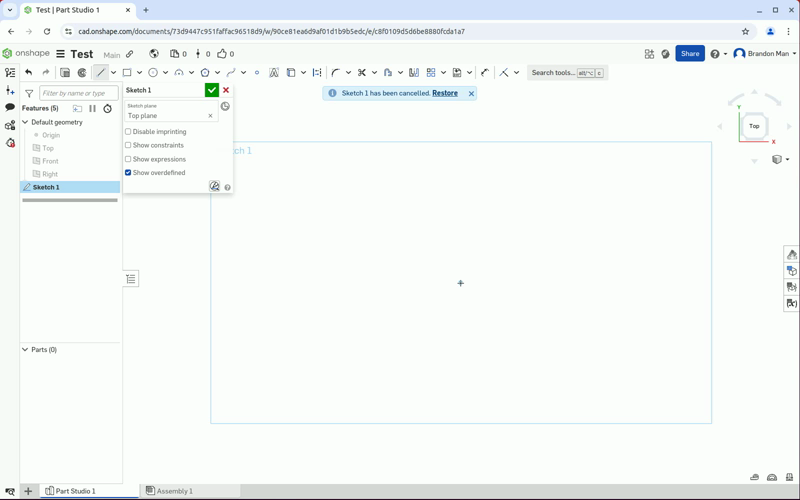
key_down(shift)
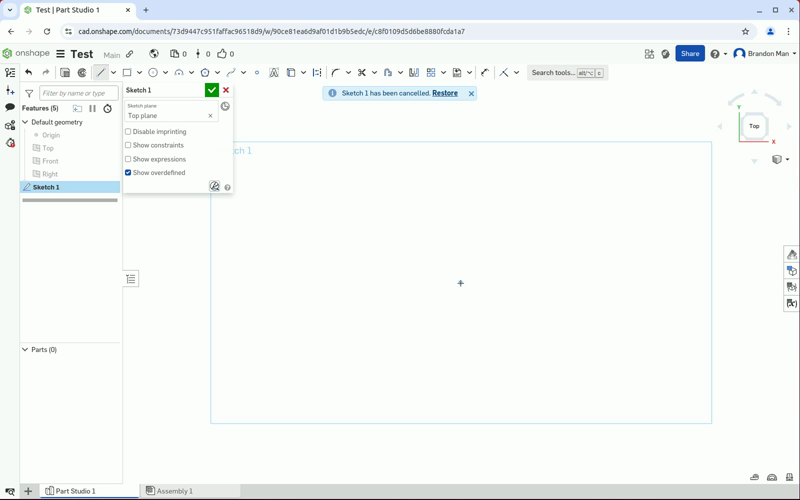
mouse_move(490, 282)
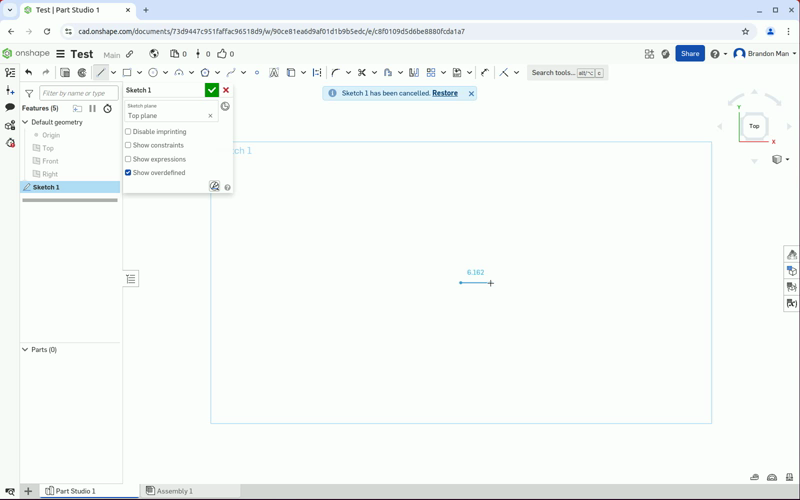
mouse_move(498, 276)
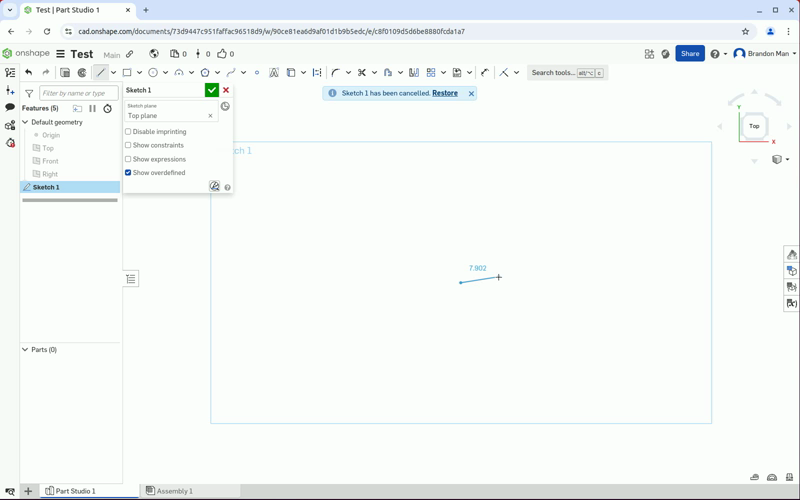
click(498, 276)
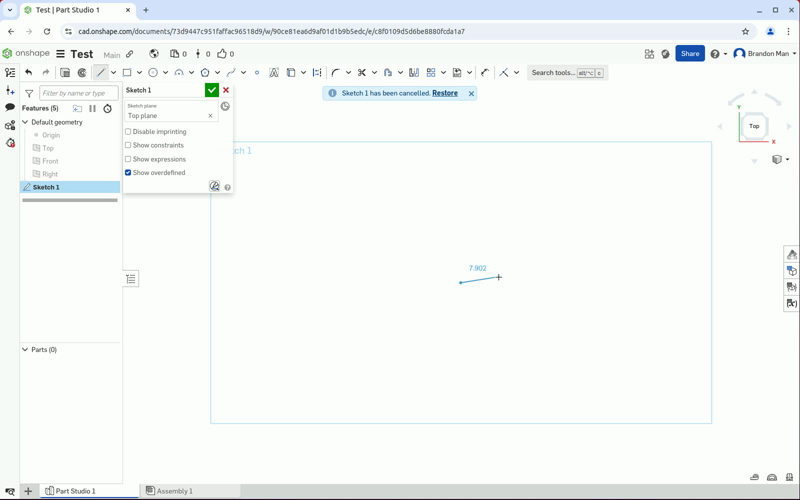
key_up(shift)
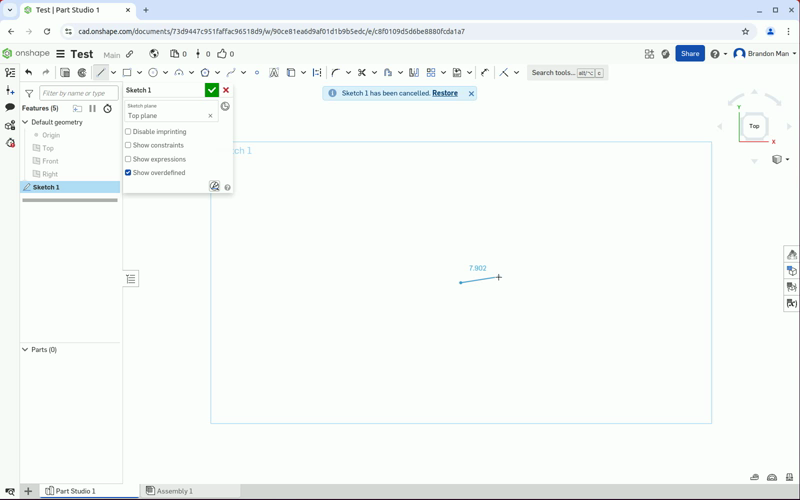
key_down(shift)
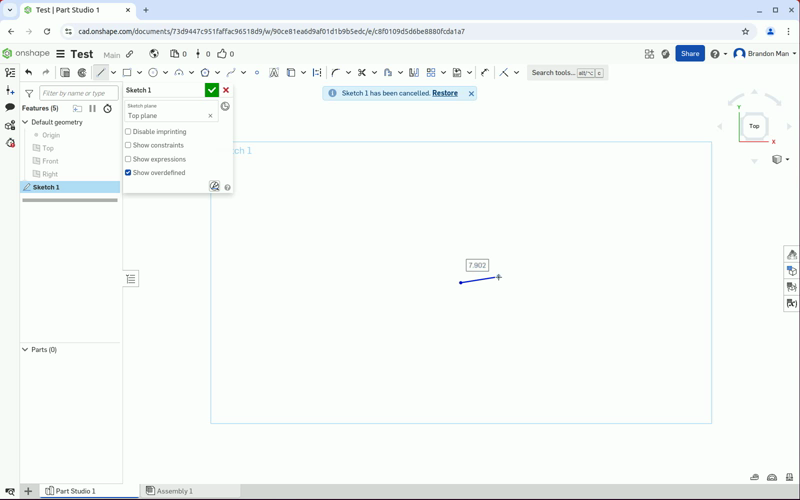
mouse_move(528, 276)
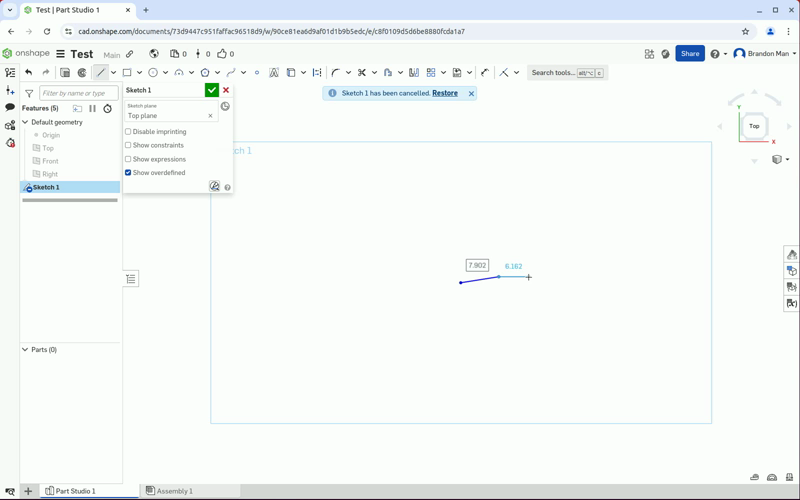
mouse_move(498, 226)
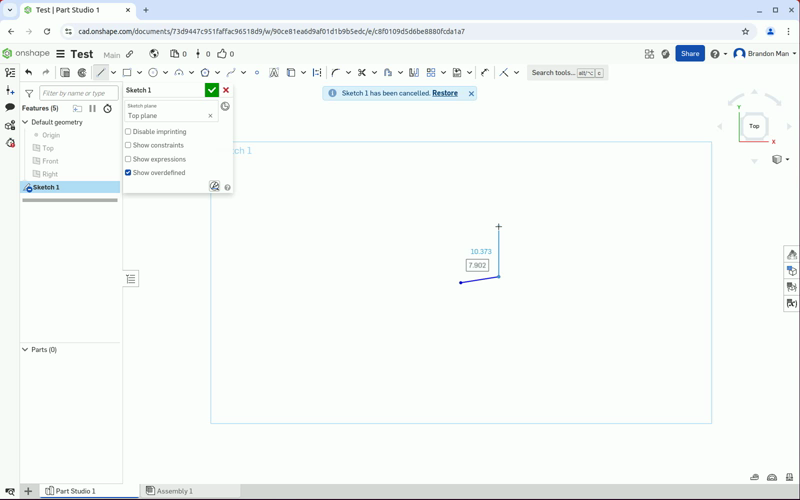
click(498, 226)
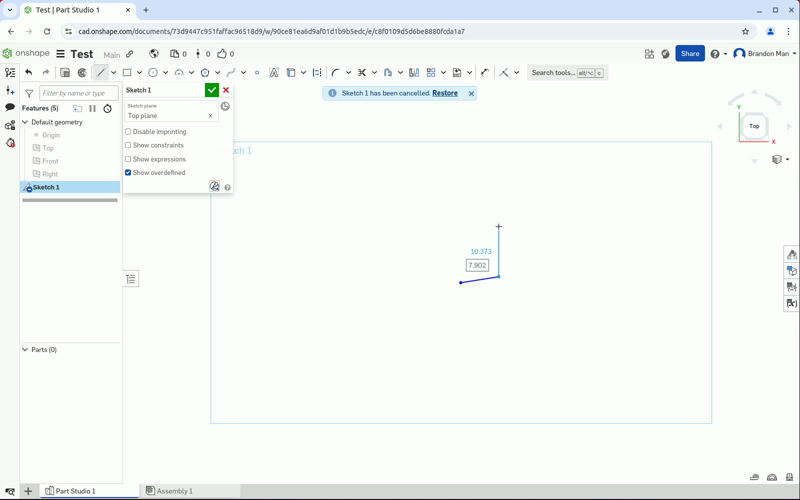
key_up(shift)
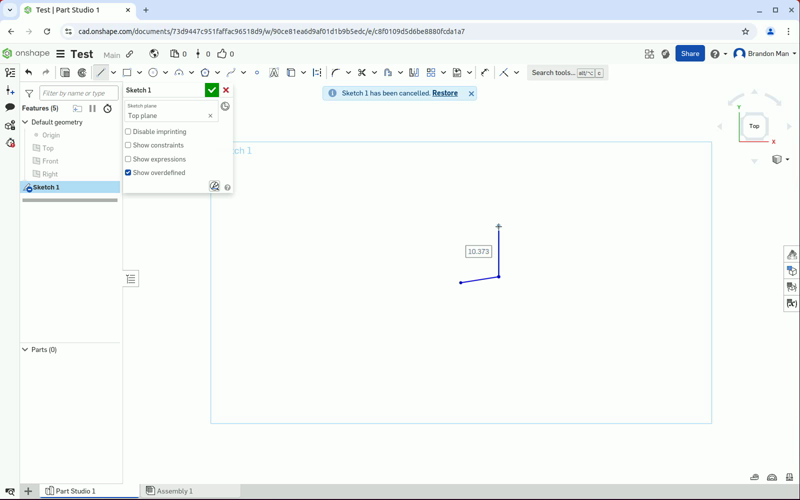
key_down(shift)
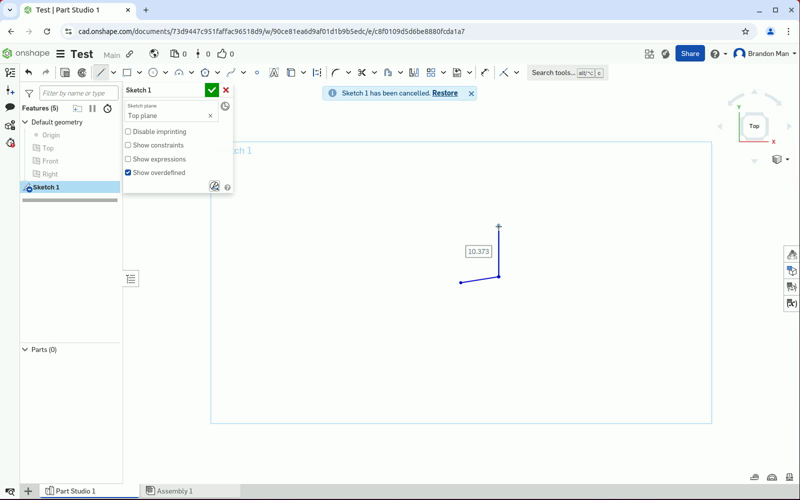
mouse_move(573, 226)
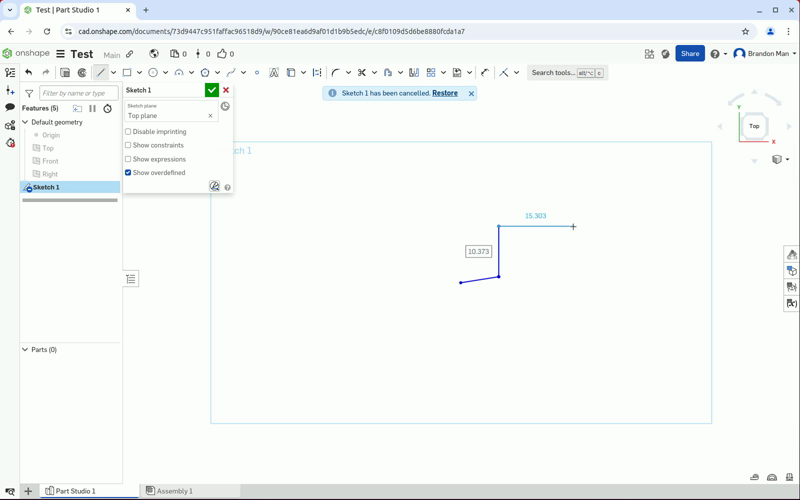
click(573, 226)
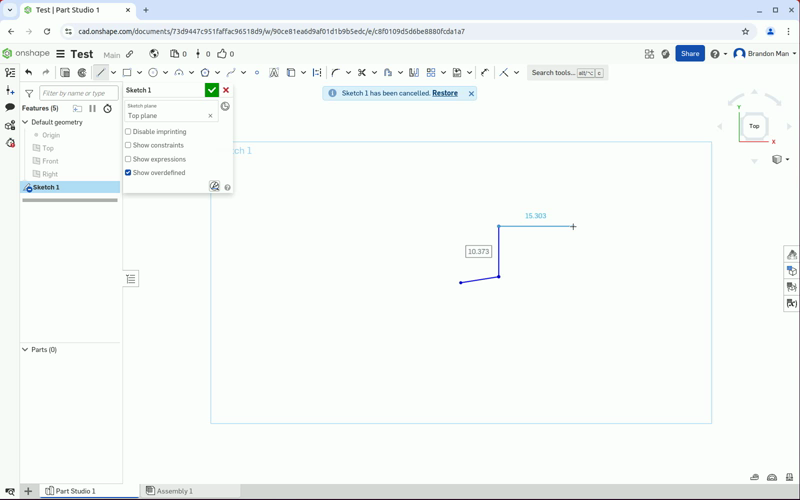
key_up(shift)
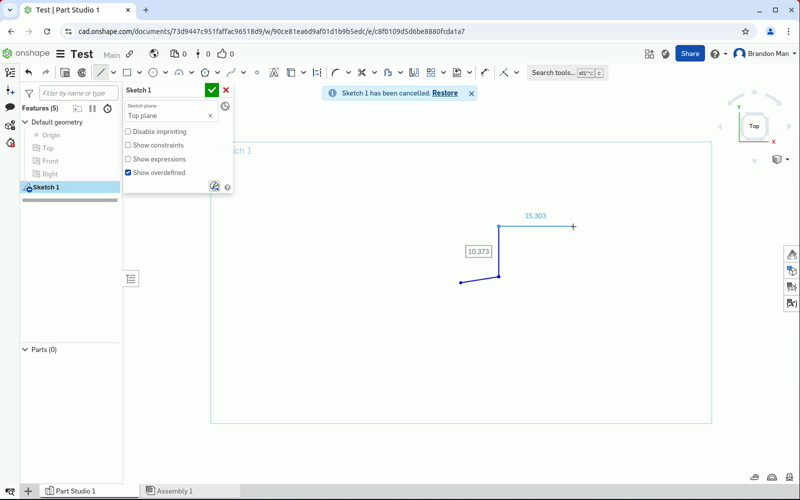
key_down(shift)
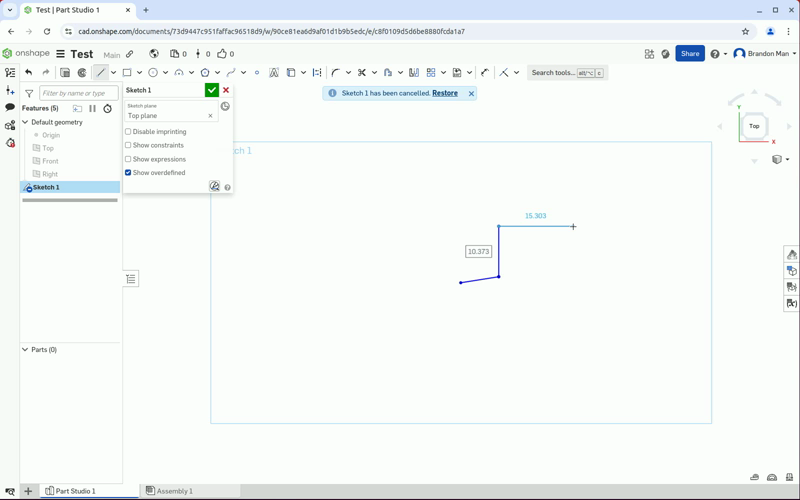
mouse_move(589, 226)
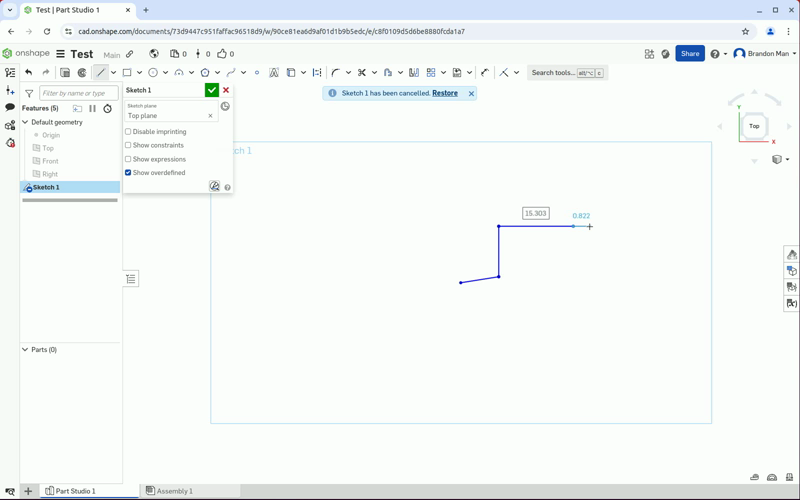
mouse_move(573, 208)
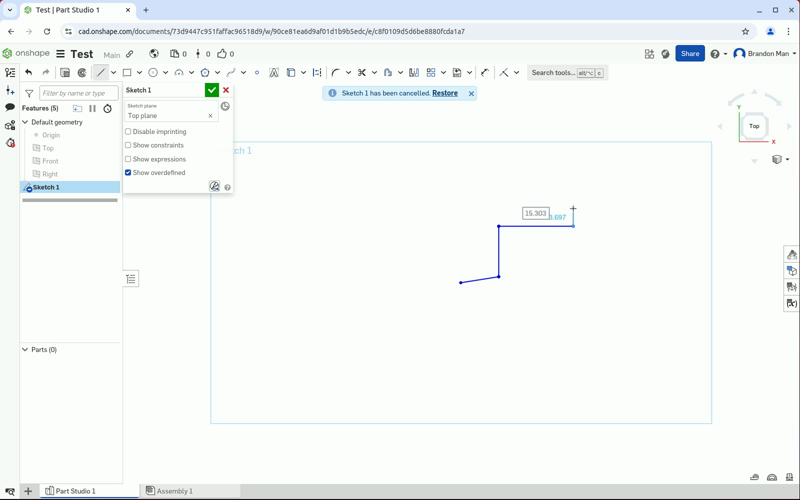
click(573, 208)
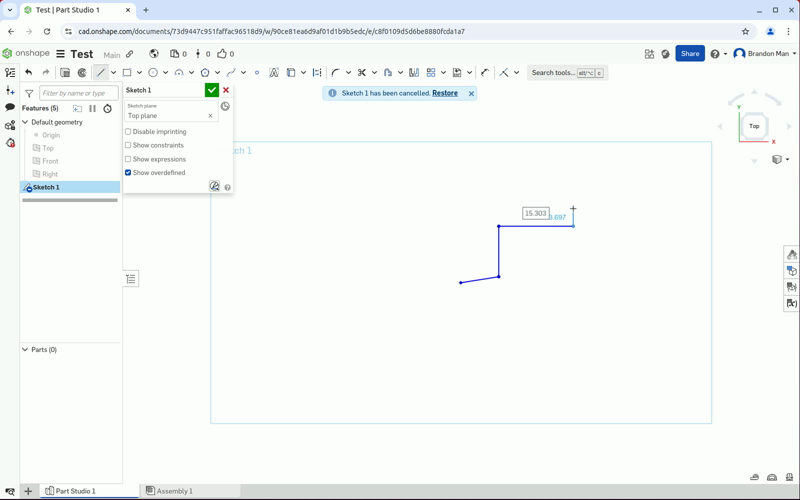
key_up(shift)
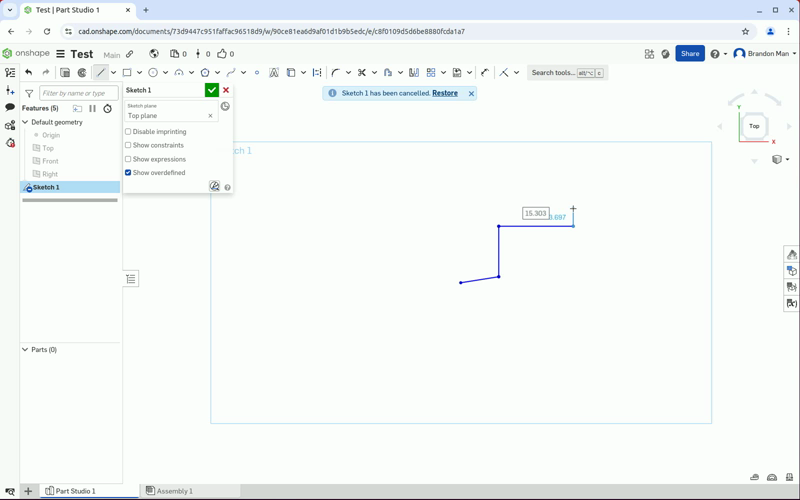
key_down(shift)
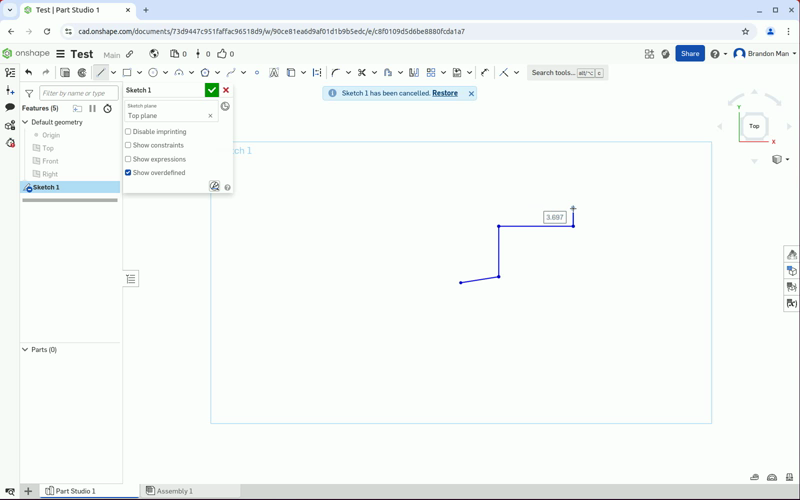
mouse_move(460, 208)
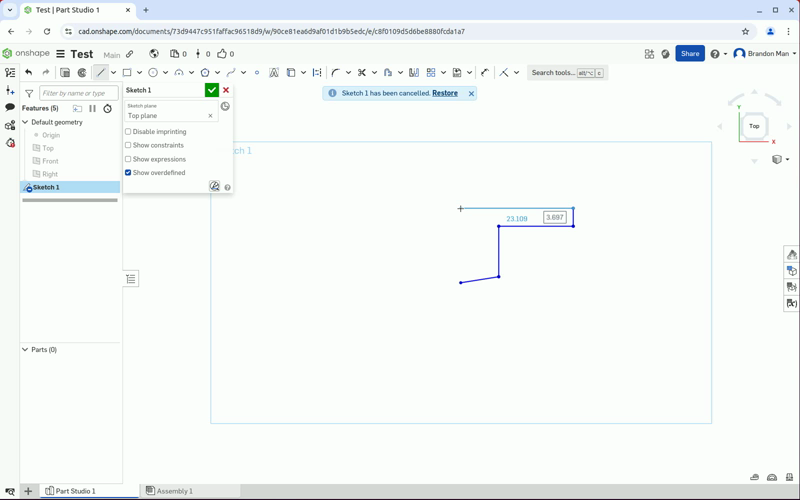
click(460, 208)
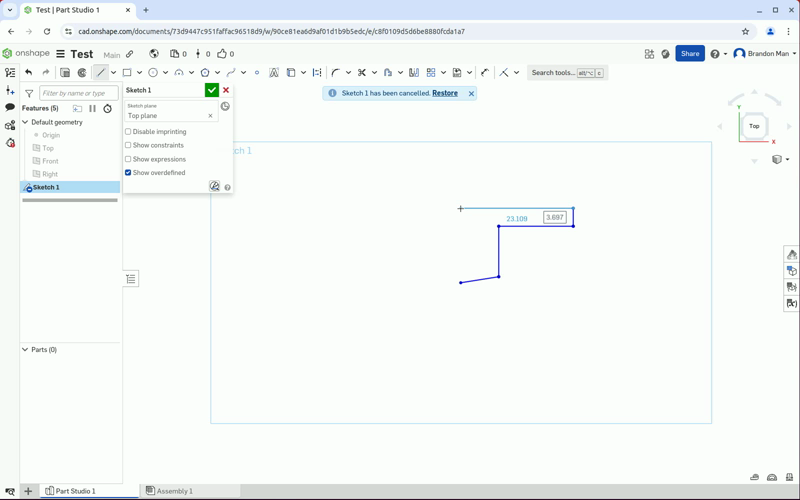
key_up(shift)
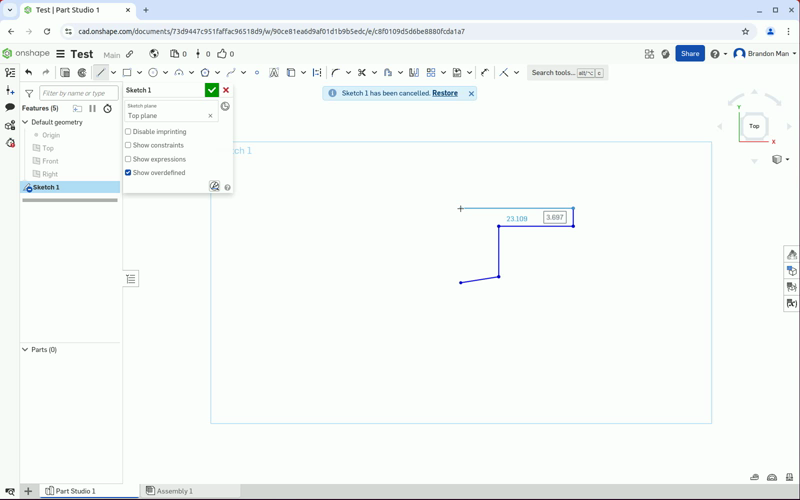
key_down(shift)
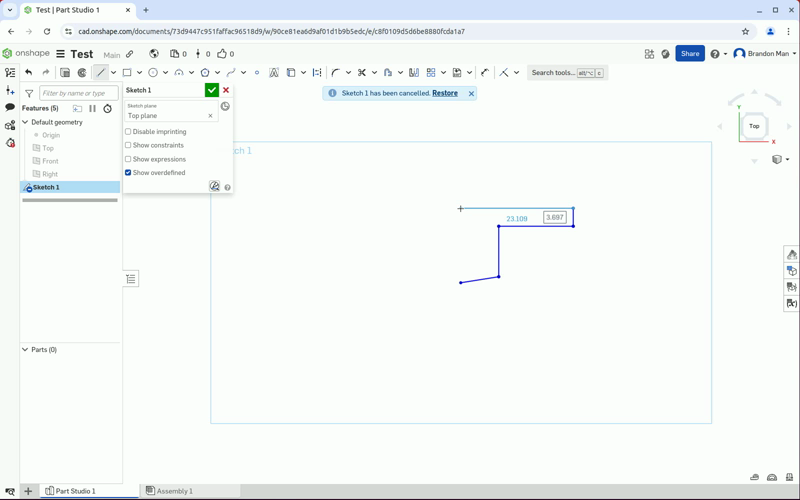
mouse_move(460, 282)
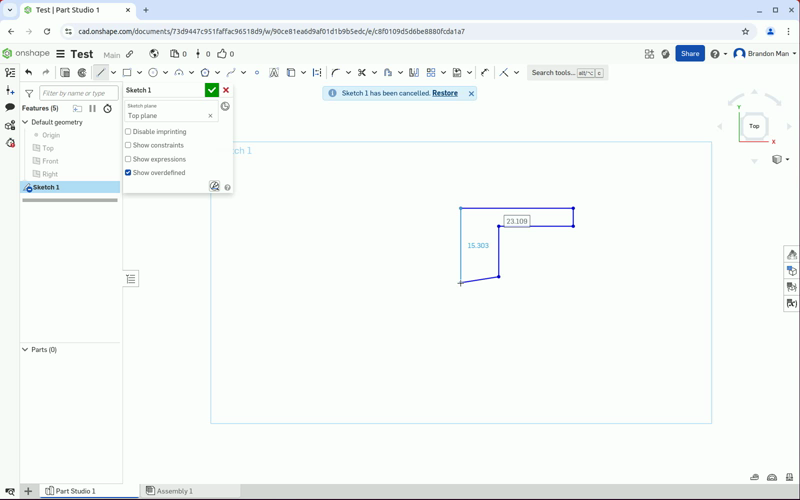
key_up(shift)
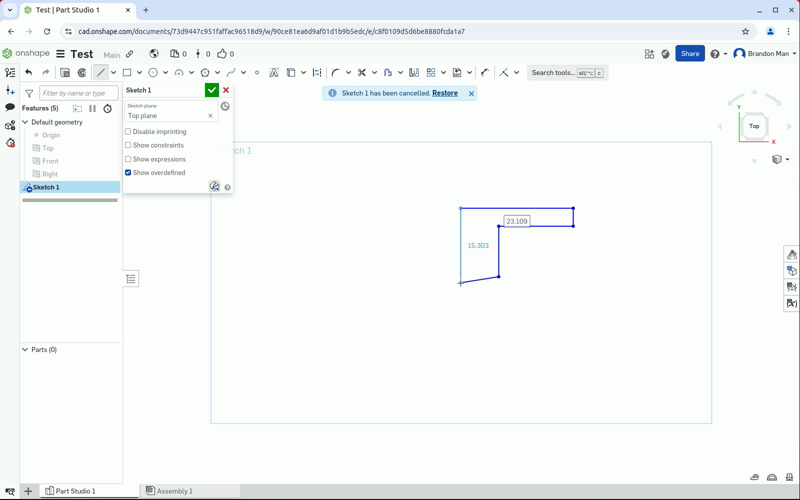
click(460, 282)
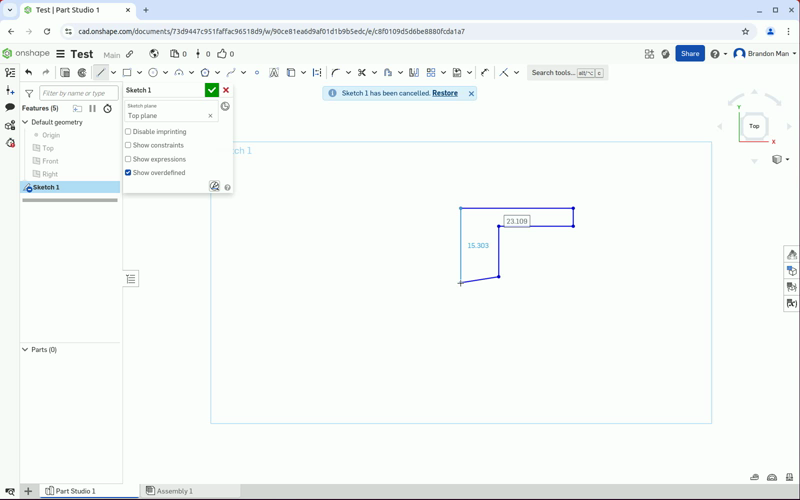
key(esc)
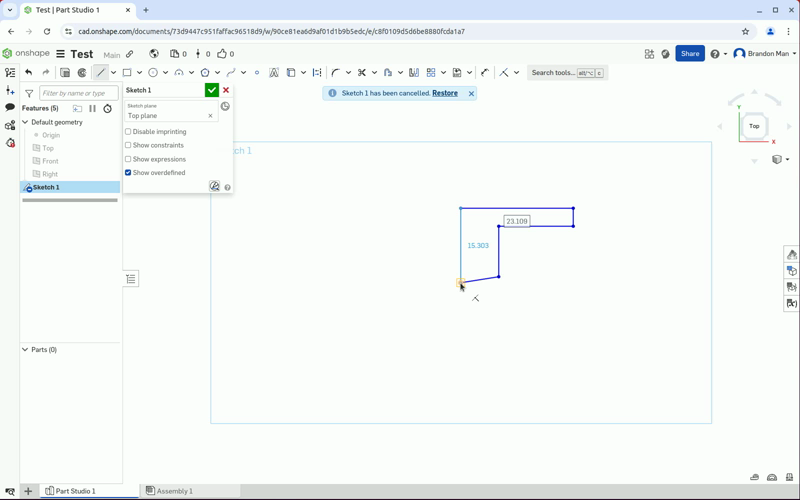
mouse_move(491, 236)
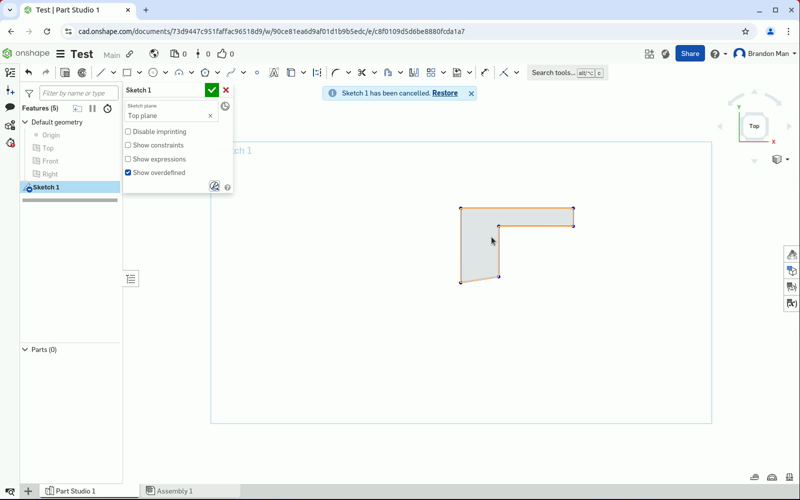
click(491, 236)
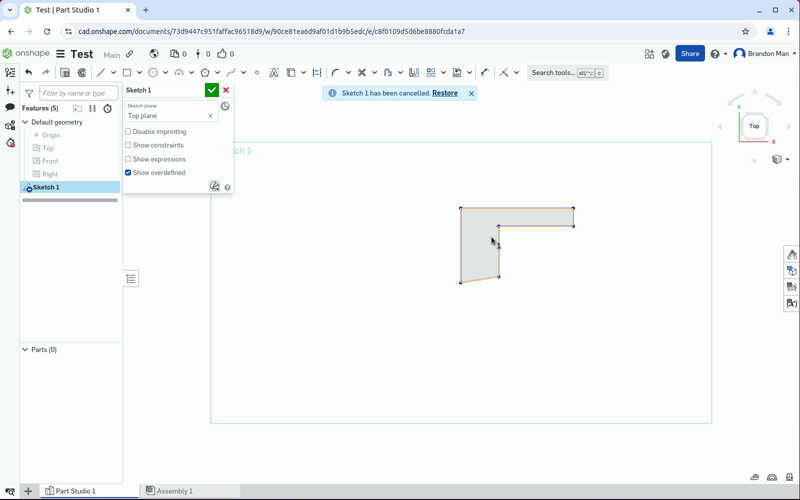
mouse_move(73, 352)
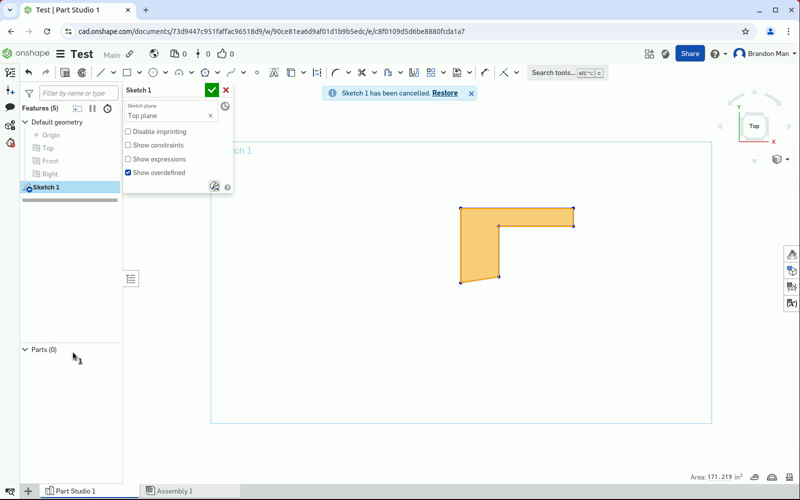
key(shift+y)
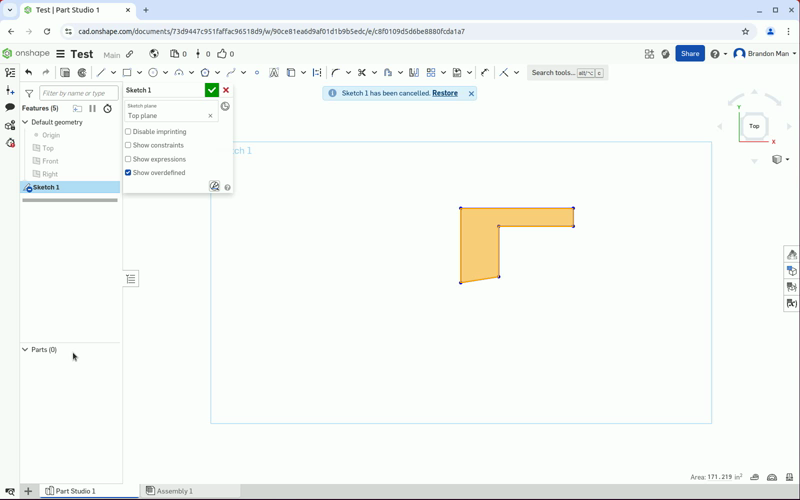
key(shift+e)
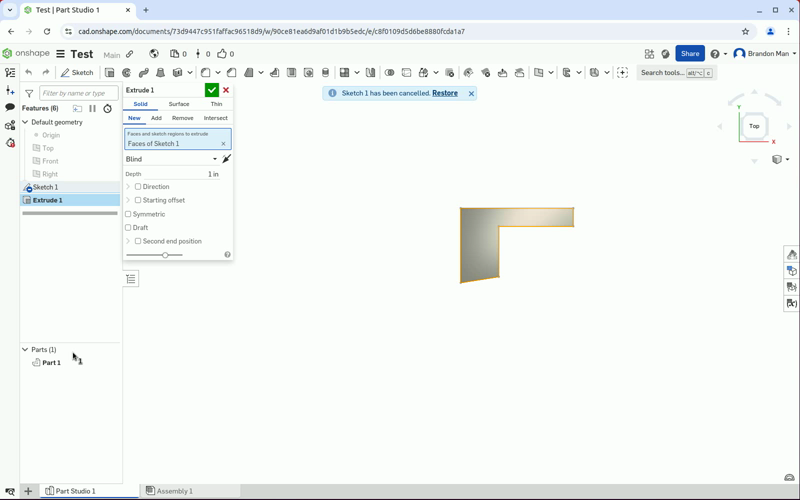
mouse_move(143, 106)
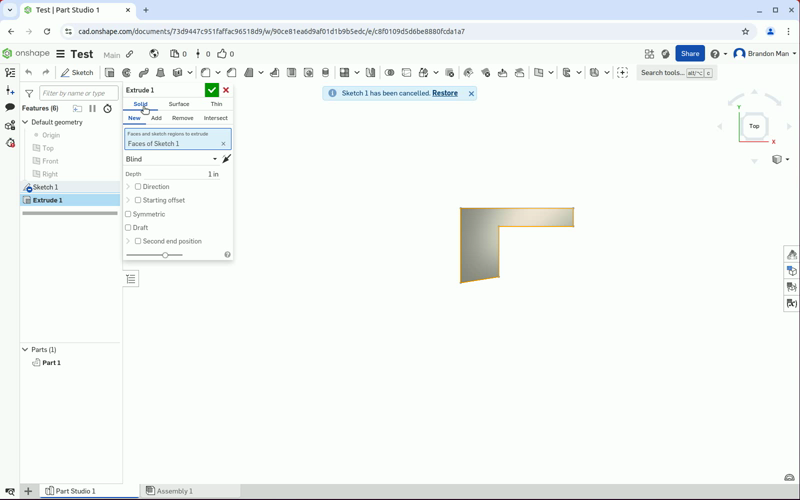
click(143, 106)
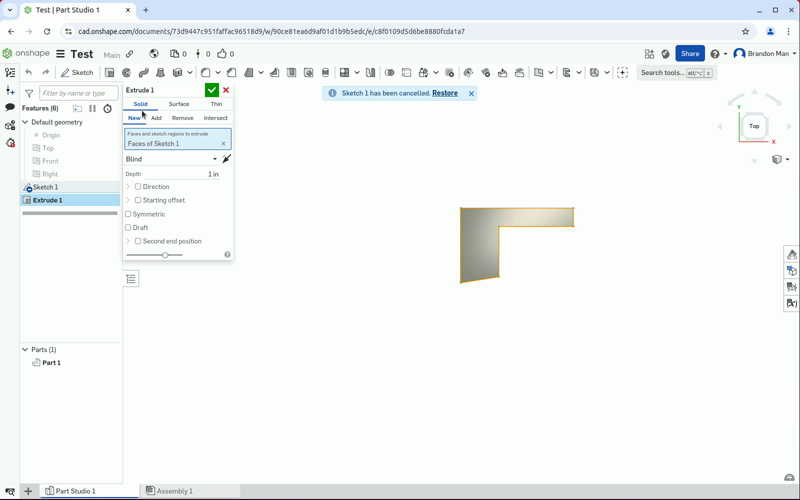
mouse_move(137, 120)
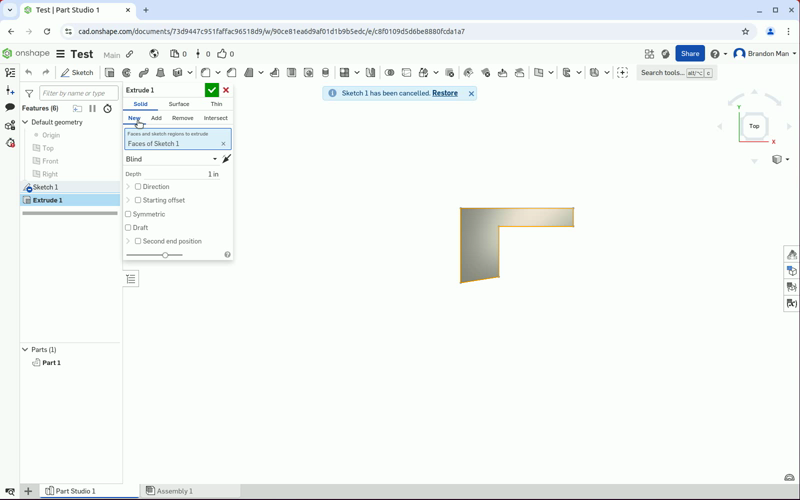
click(137, 120)
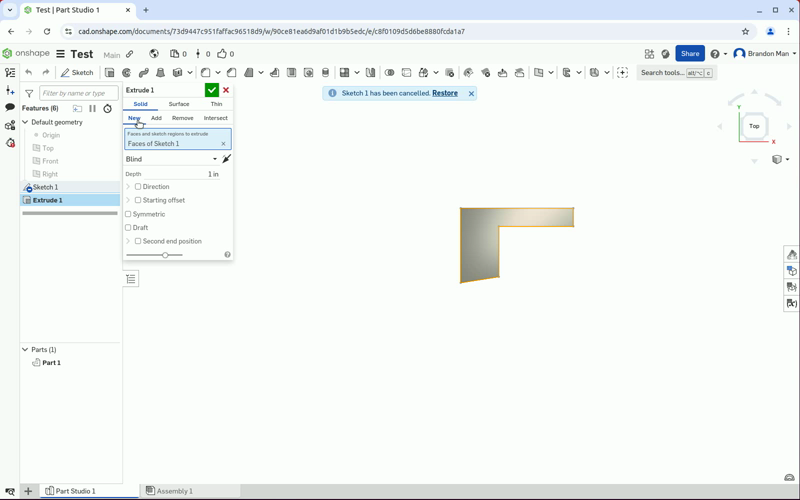
key(tab, 4)
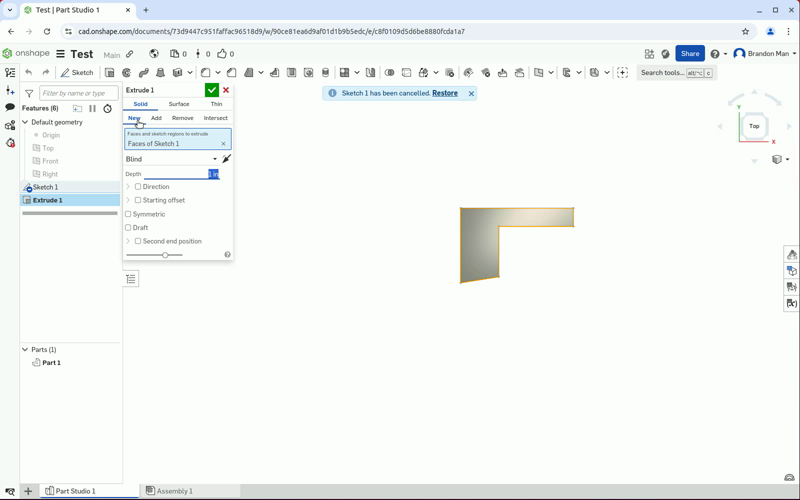
text(15.405)
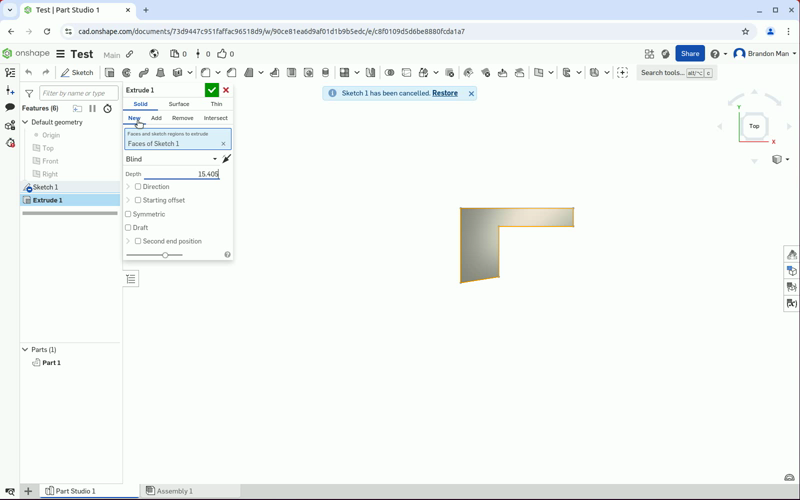
key(enter)
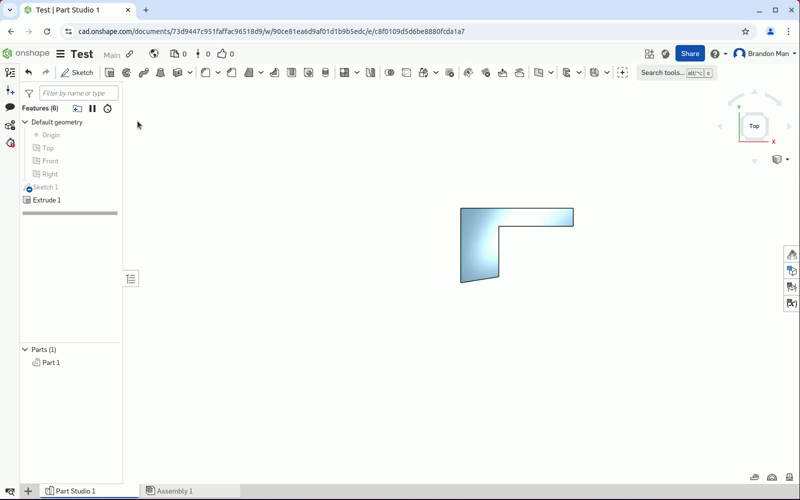
key(shift+h)
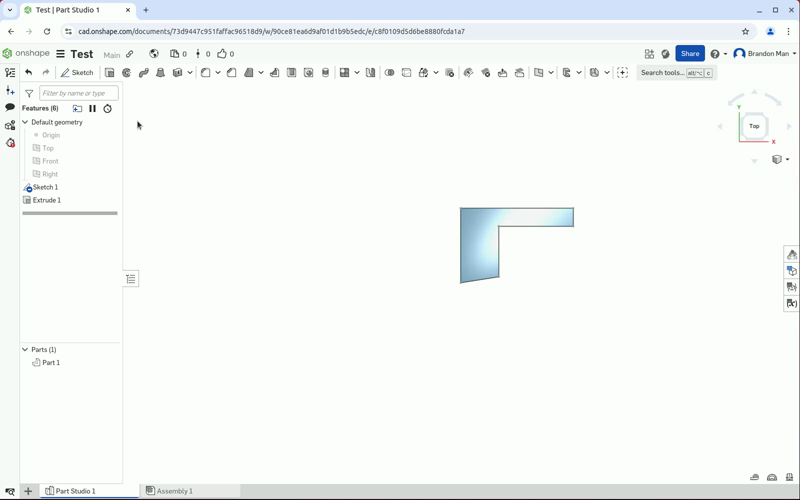
key(shift+h)
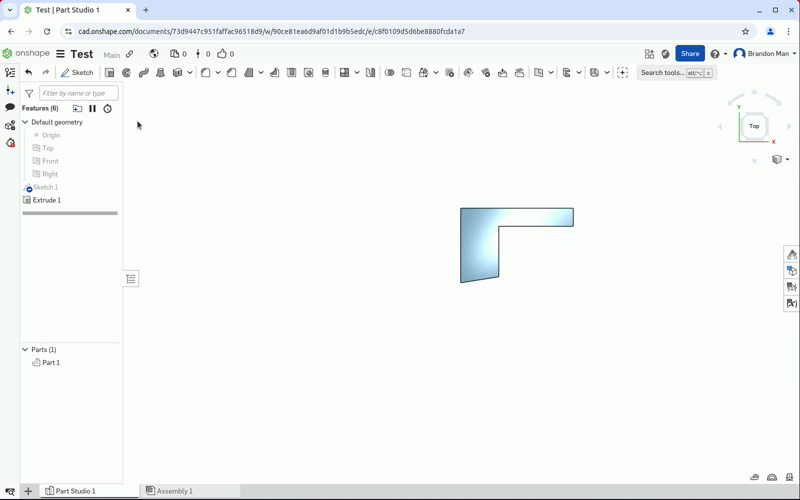
mouse_move(73, 189)
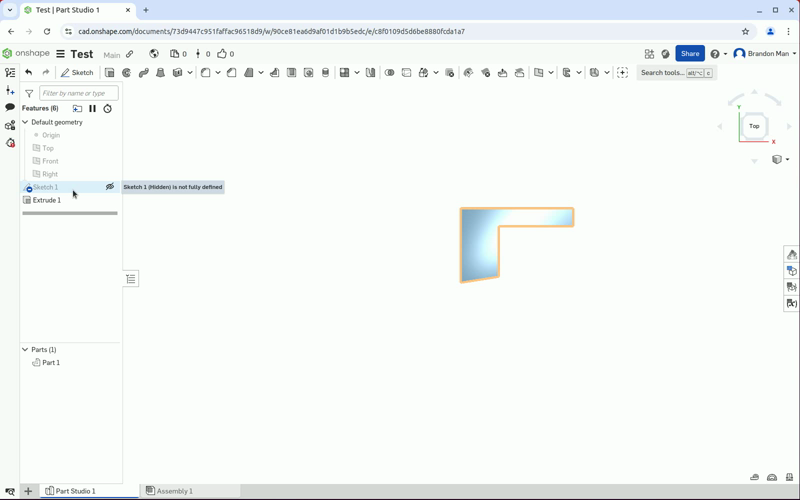
click(73, 189)
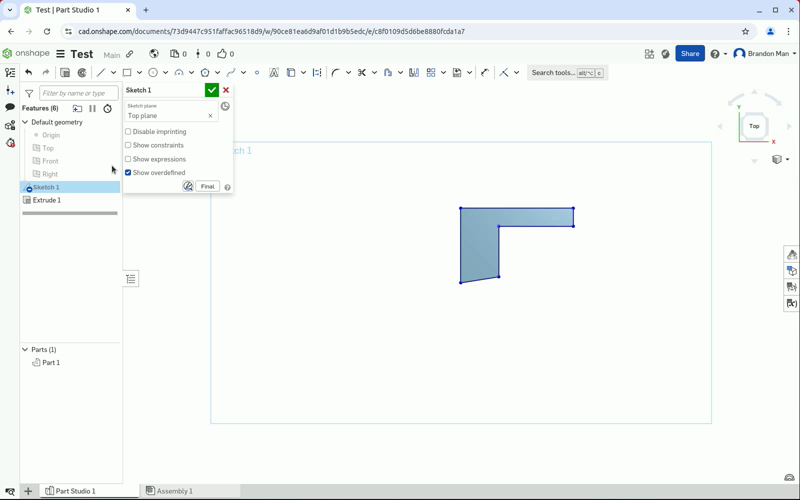
mouse_move(229, 92)
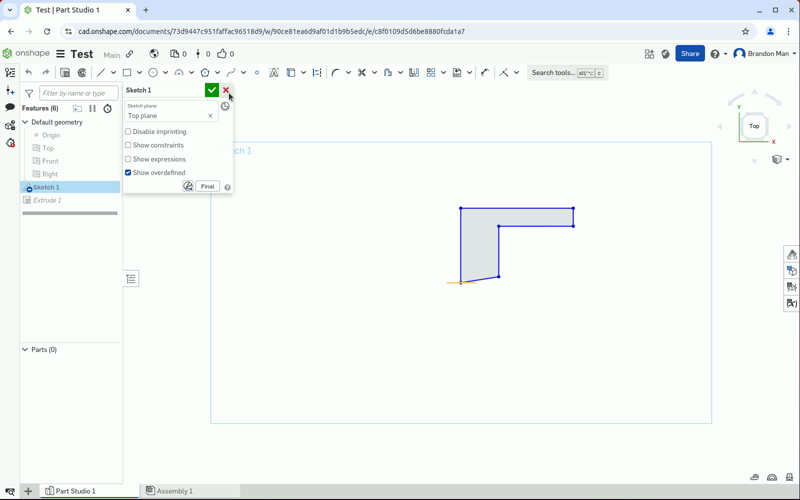
click(229, 92)
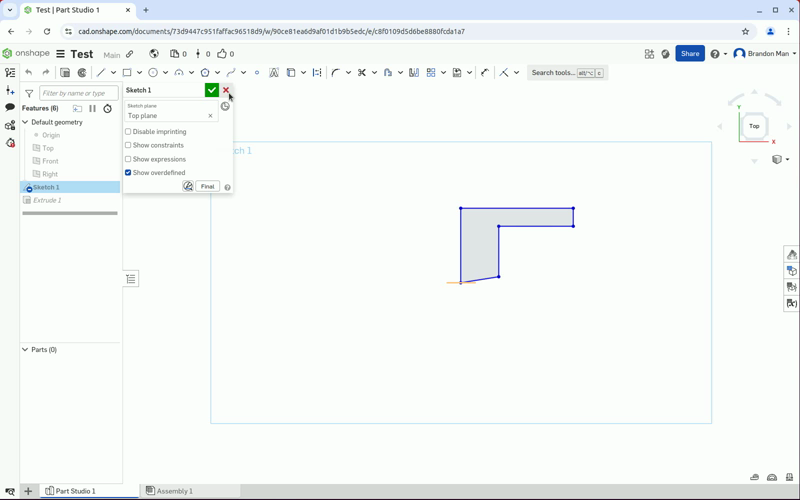
key(shift+s)
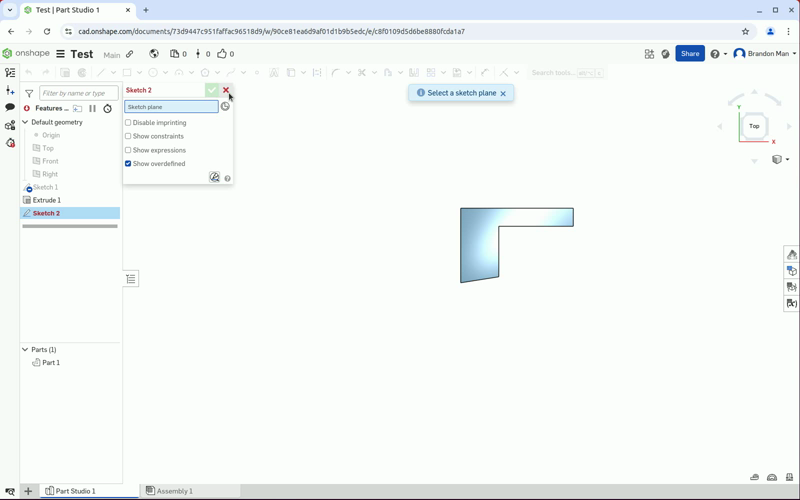
mouse_move(73, 150)
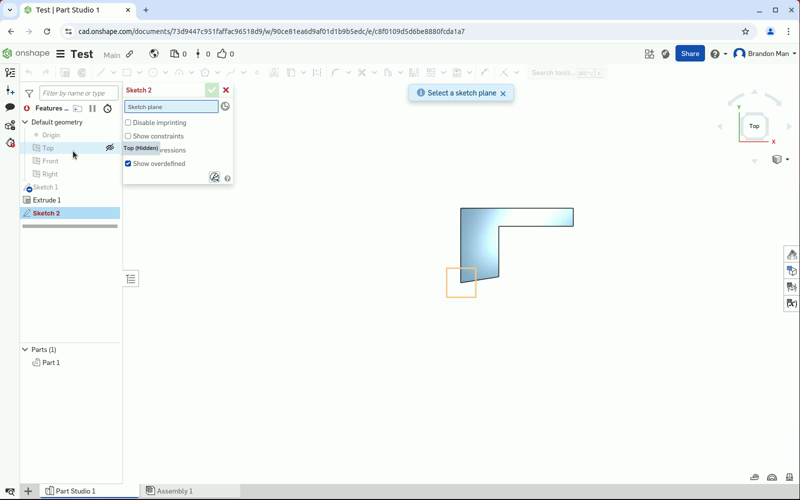
click(73, 150)
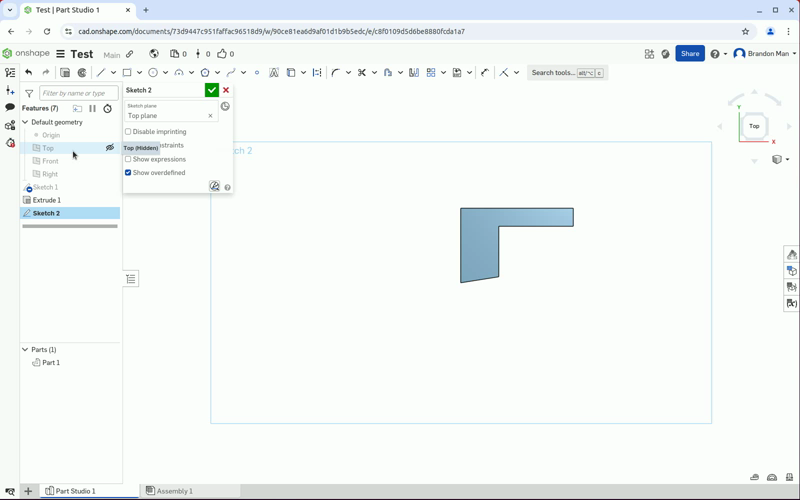
mouse_move(73, 352)
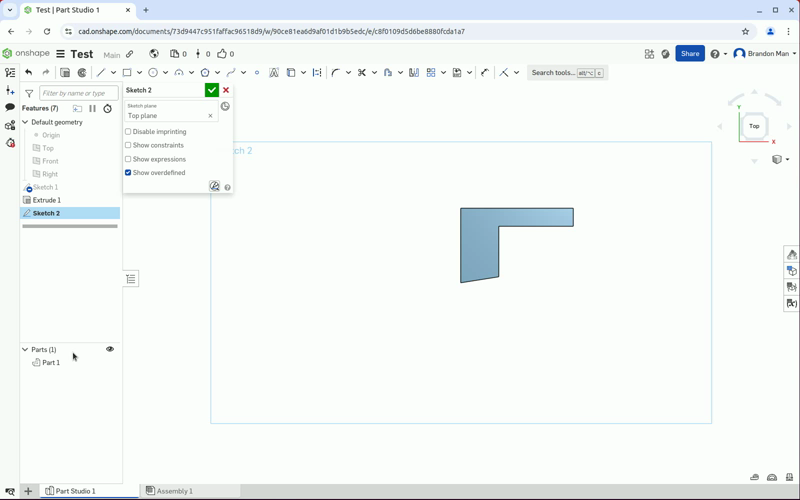
key(y)
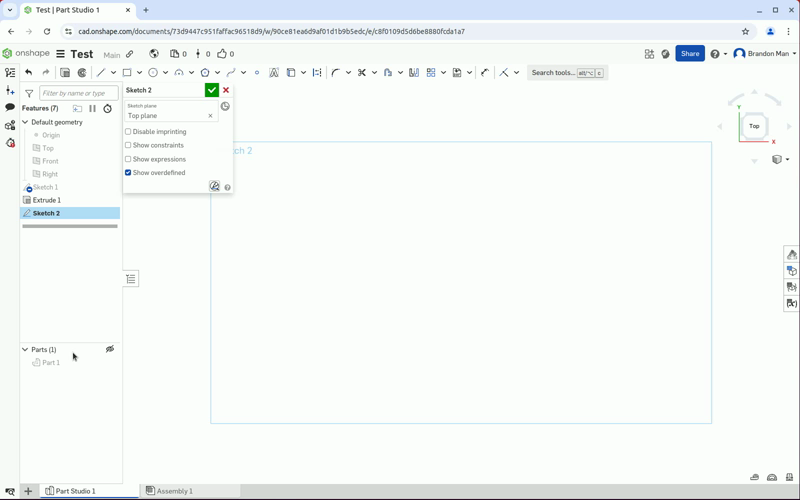
key(l)
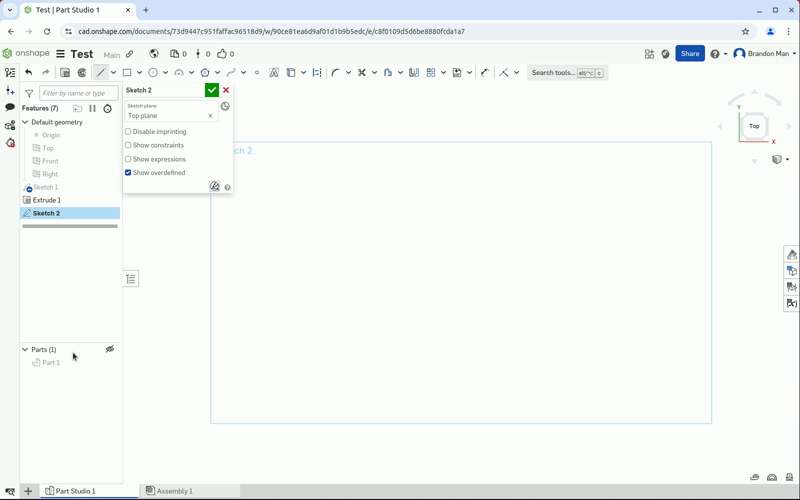
key_down(shift)
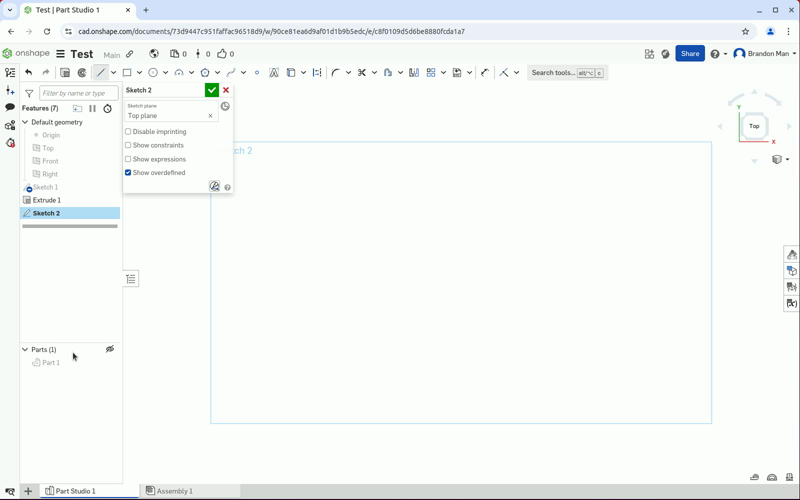
mouse_move(498, 276)
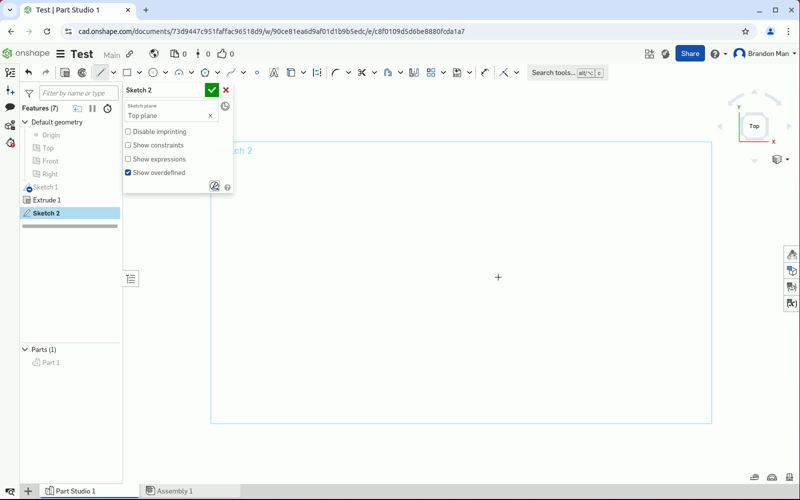
click(498, 276)
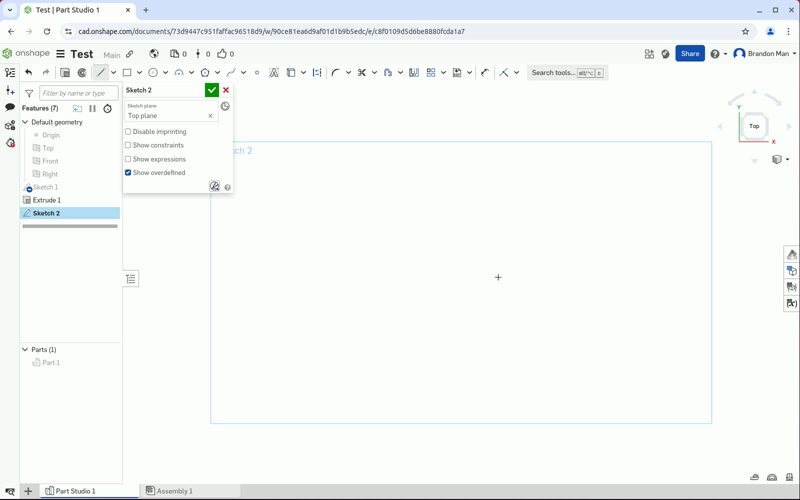
key_up(shift)
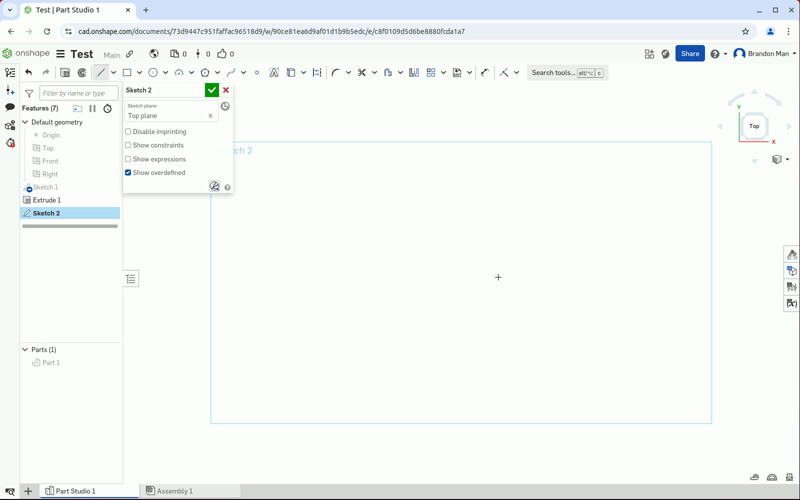
key_down(shift)
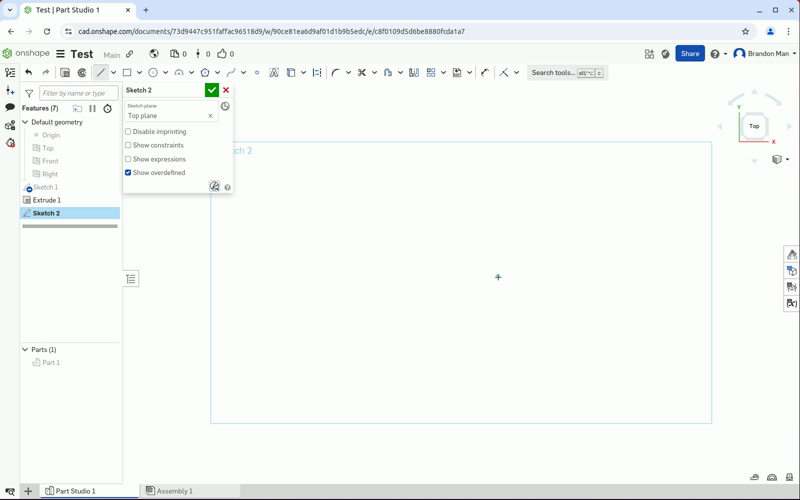
mouse_move(573, 264)
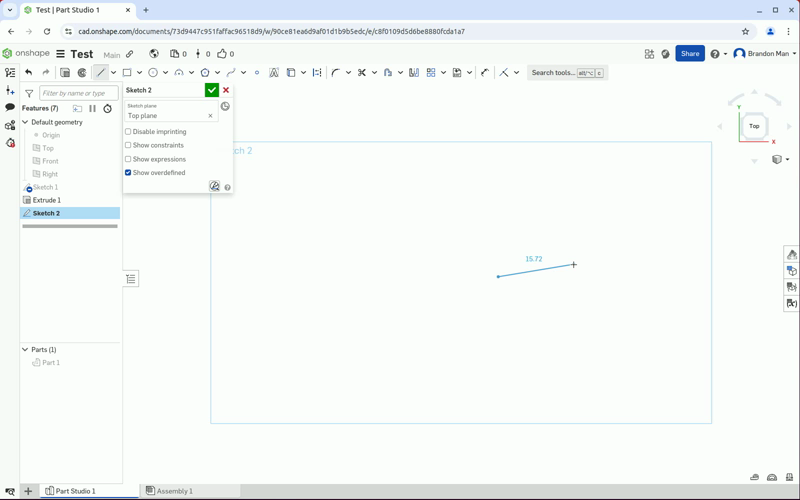
click(573, 264)
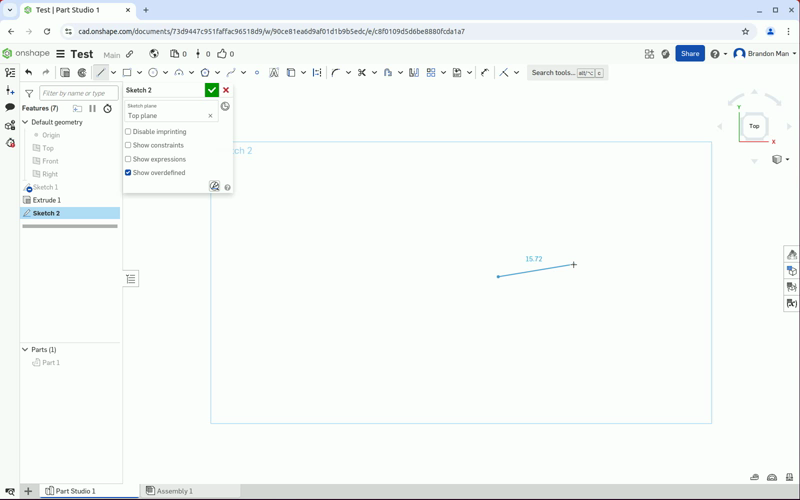
key_up(shift)
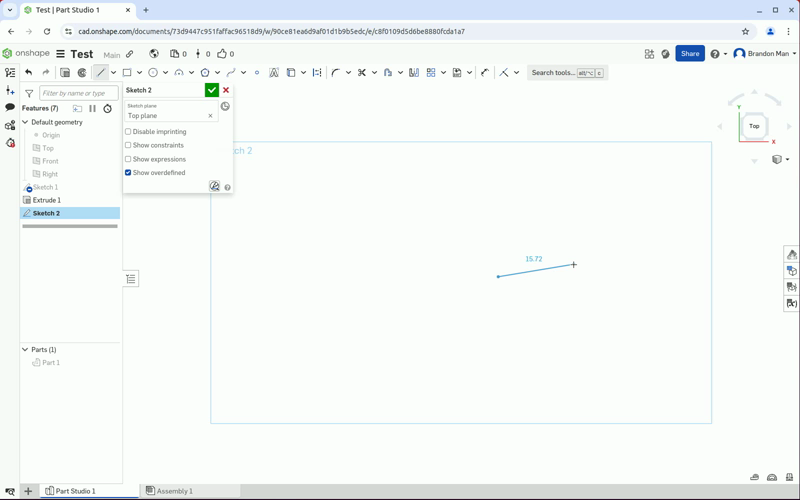
key_down(shift)
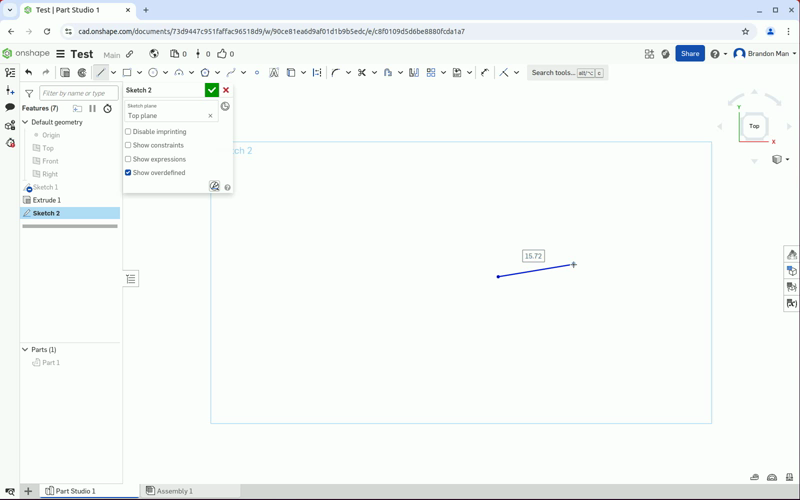
mouse_move(589, 264)
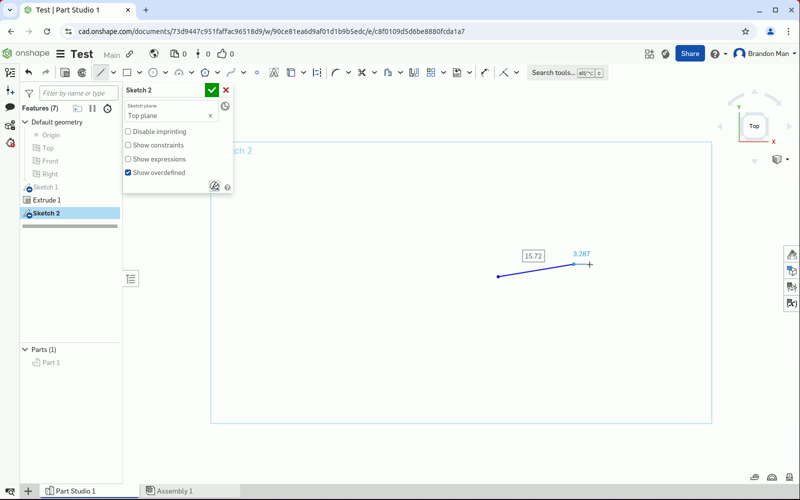
mouse_move(573, 227)
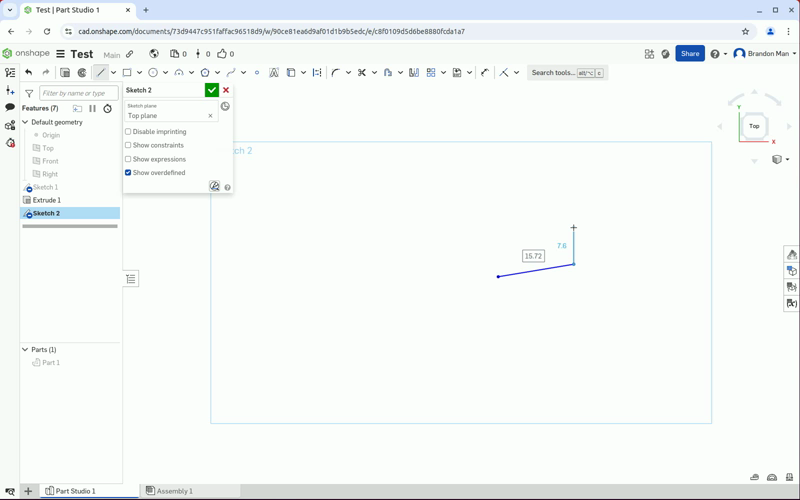
click(573, 227)
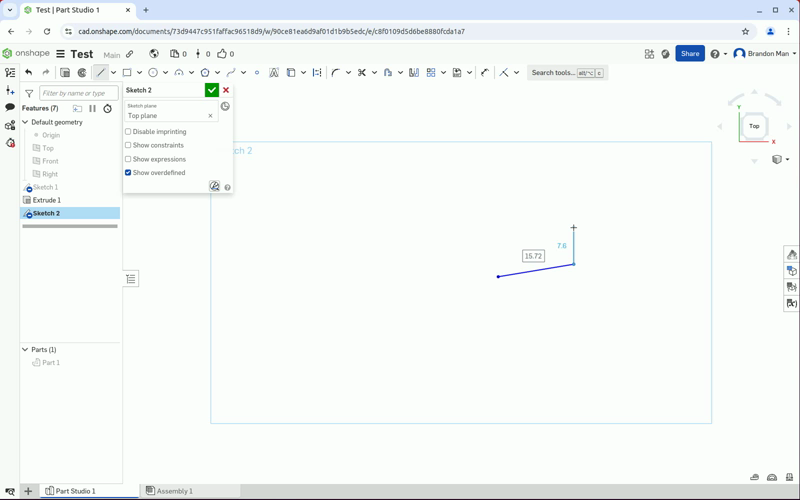
key_up(shift)
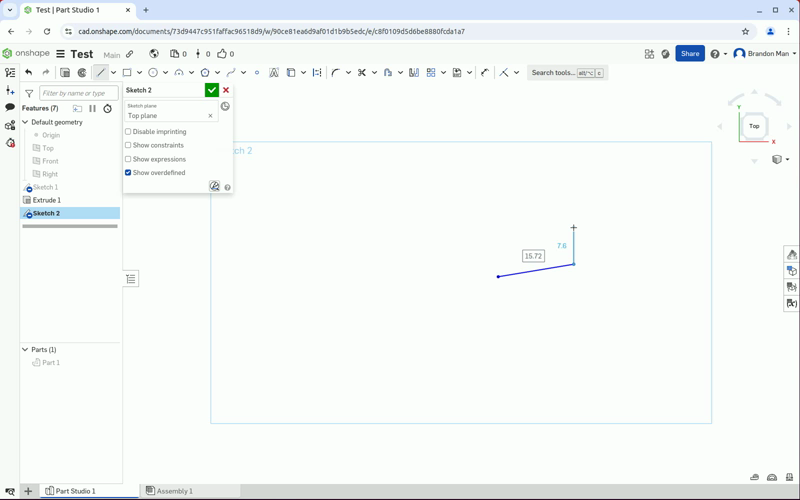
key_down(shift)
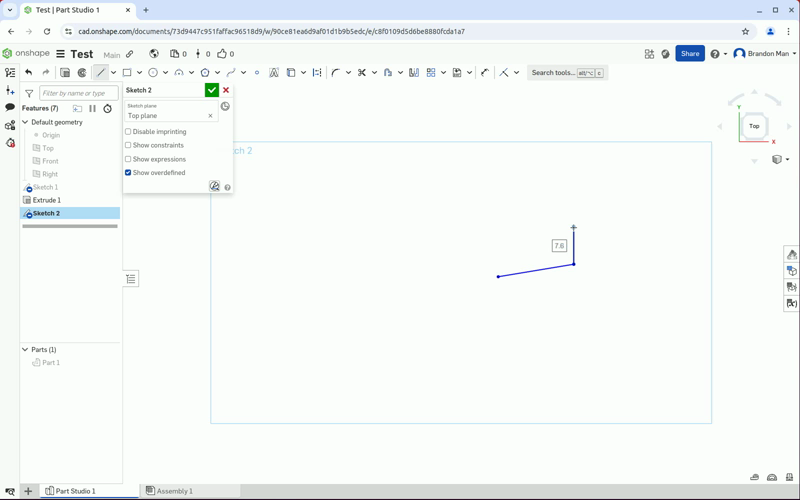
mouse_move(498, 227)
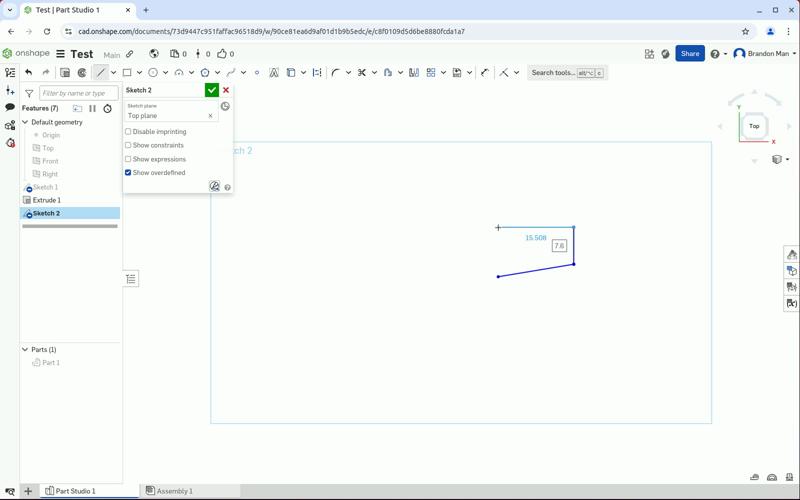
click(498, 227)
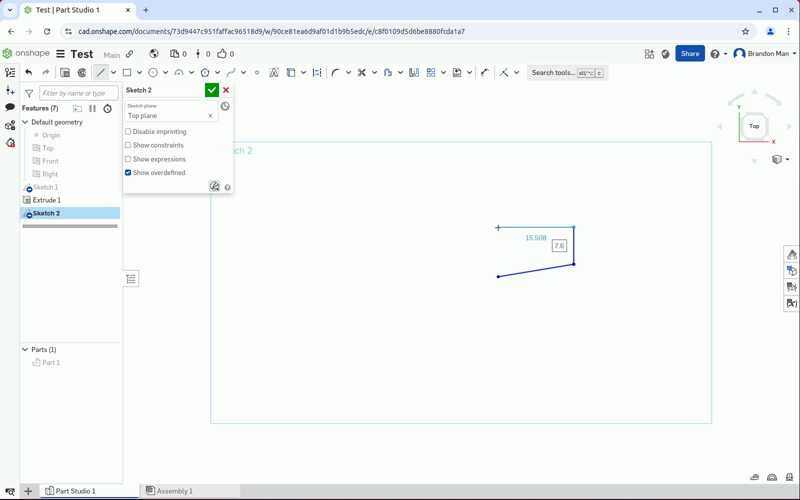
key_up(shift)
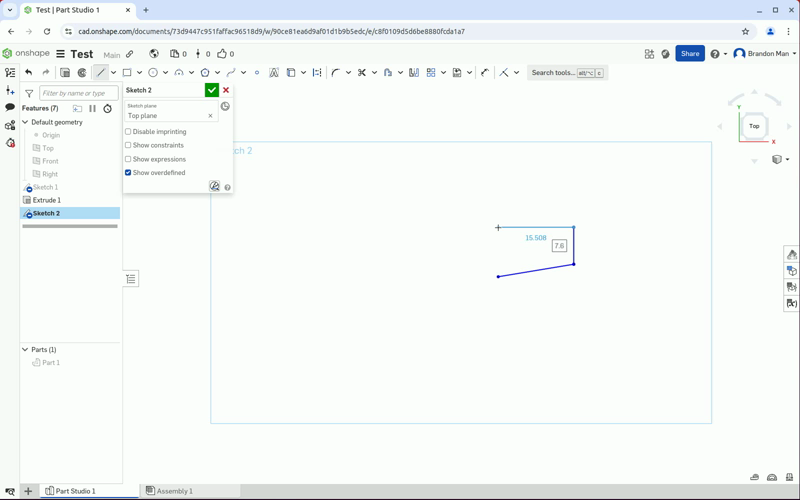
mouse_move(528, 227)
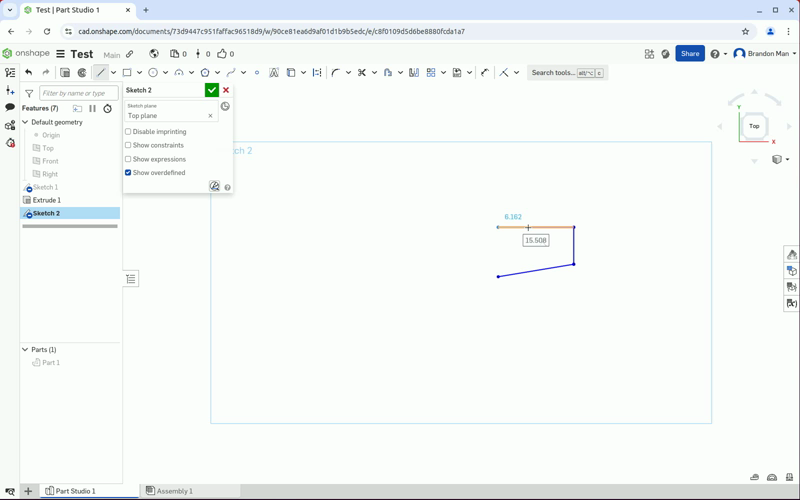
key_down(shift)
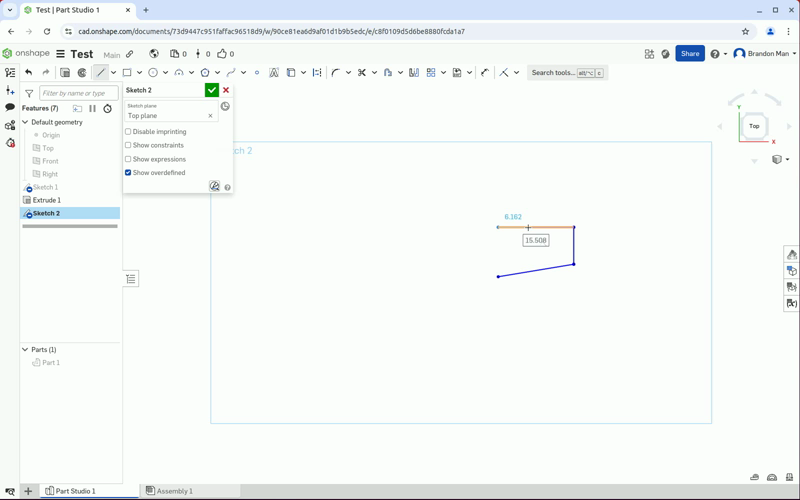
mouse_move(498, 276)
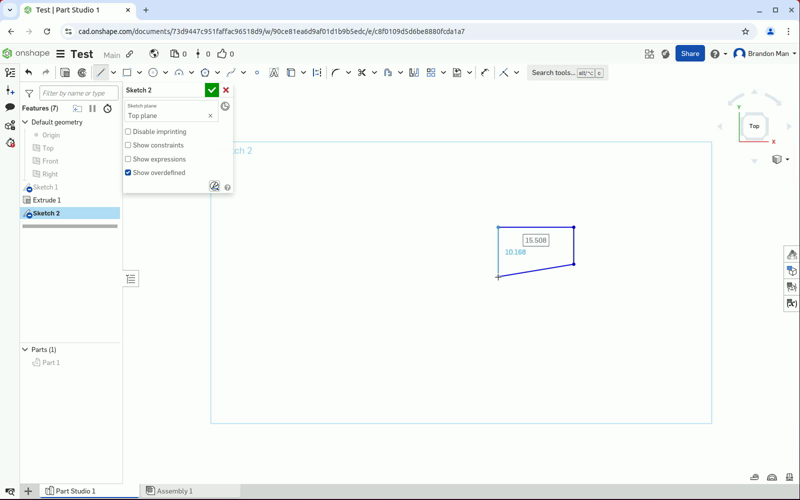
key_up(shift)
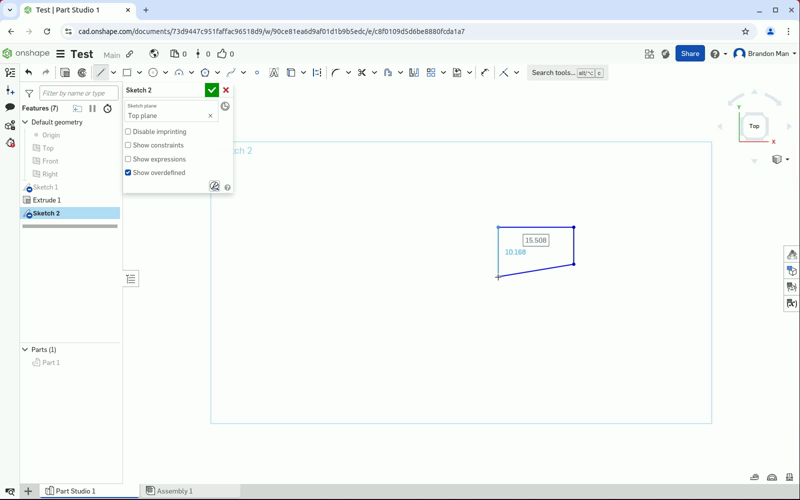
click(498, 276)
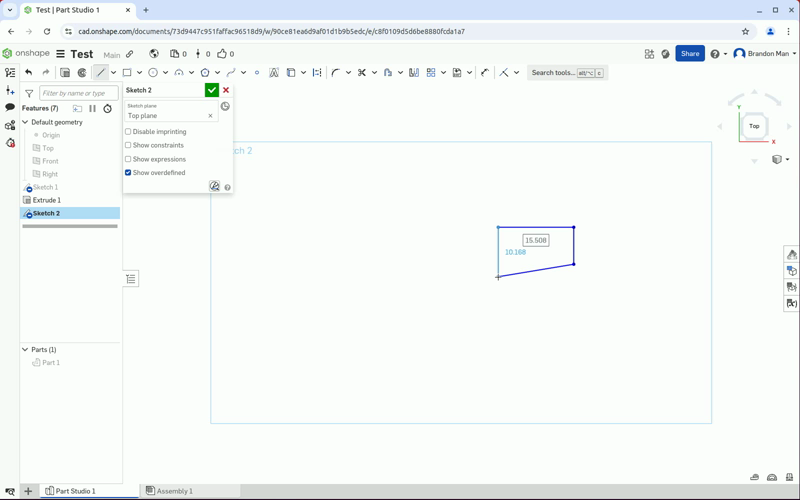
key(esc)
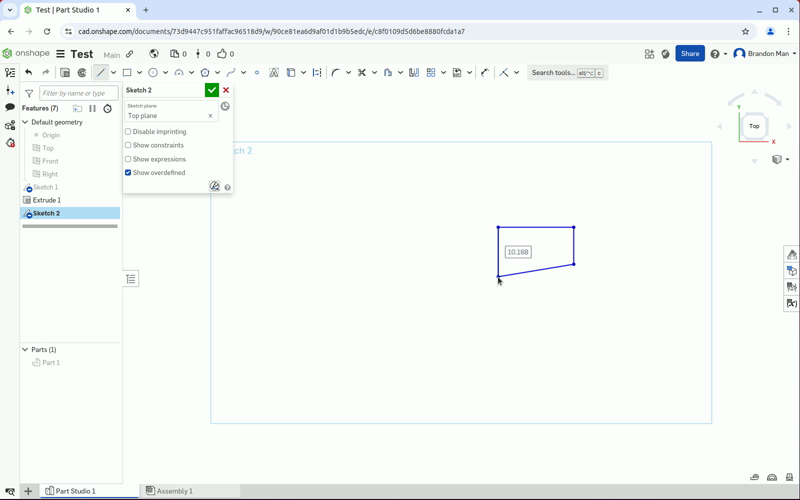
mouse_move(564, 260)
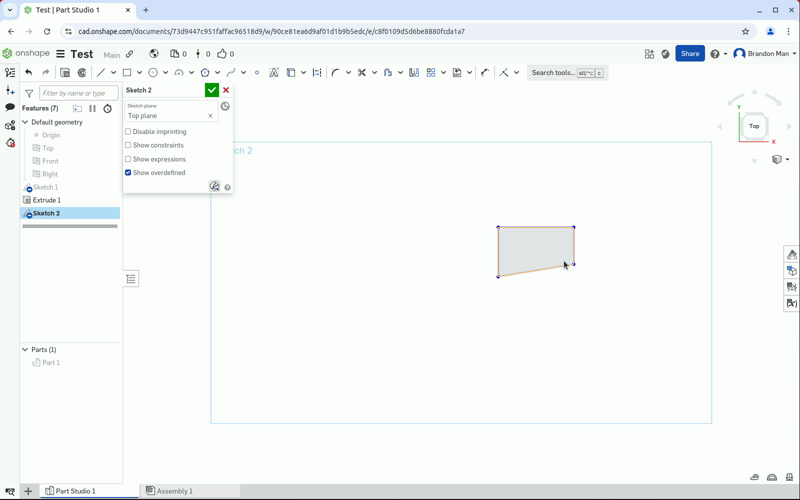
click(564, 260)
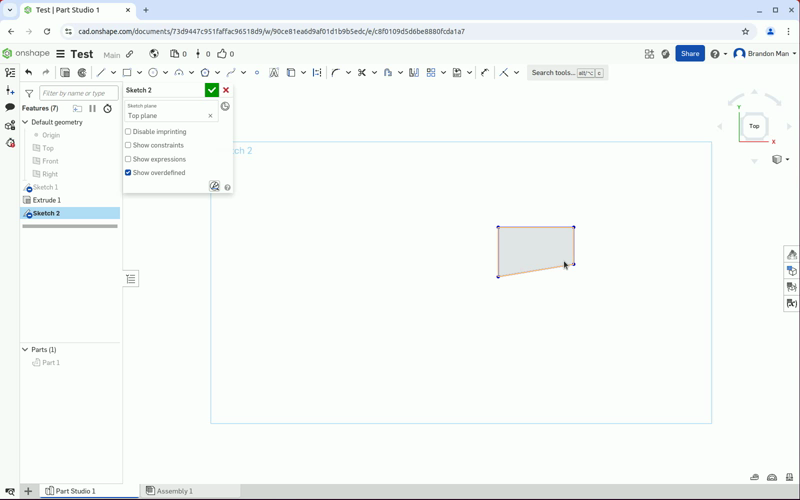
mouse_move(73, 352)
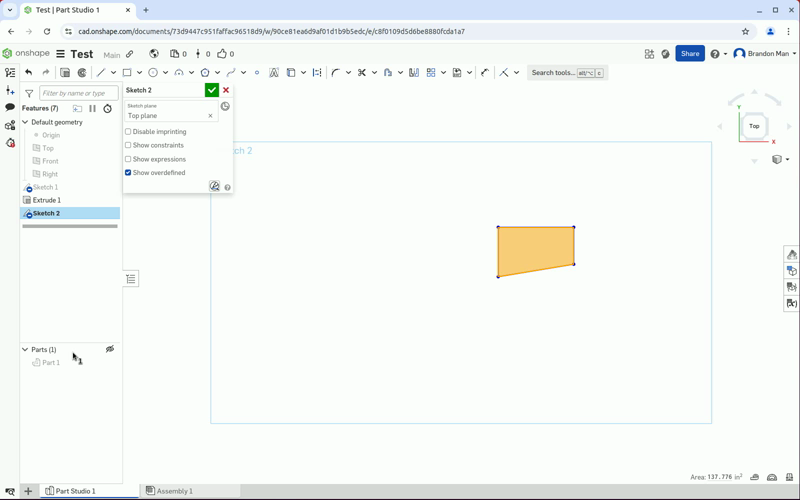
key(shift+y)
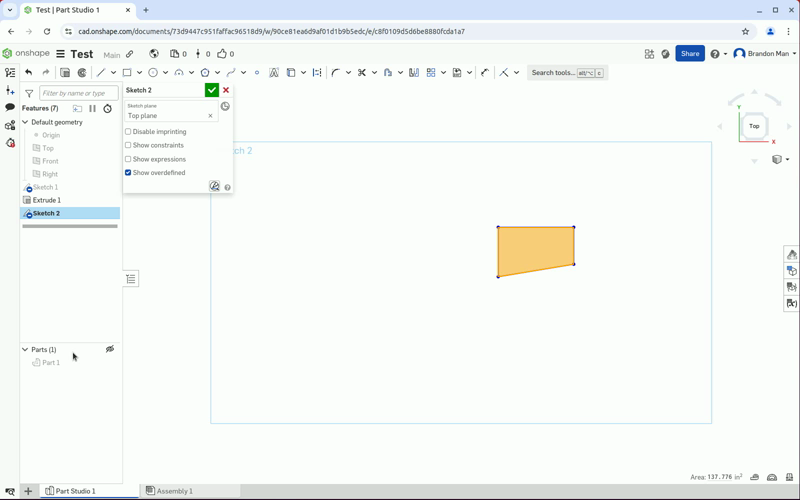
key(shift+e)
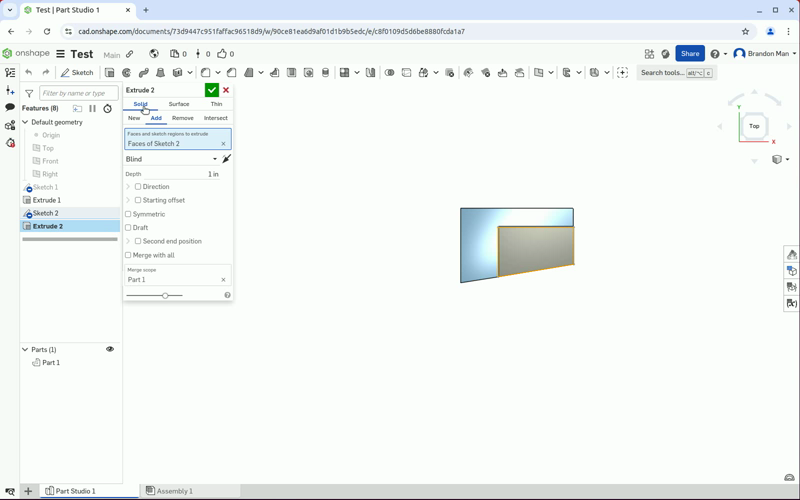
mouse_move(143, 106)
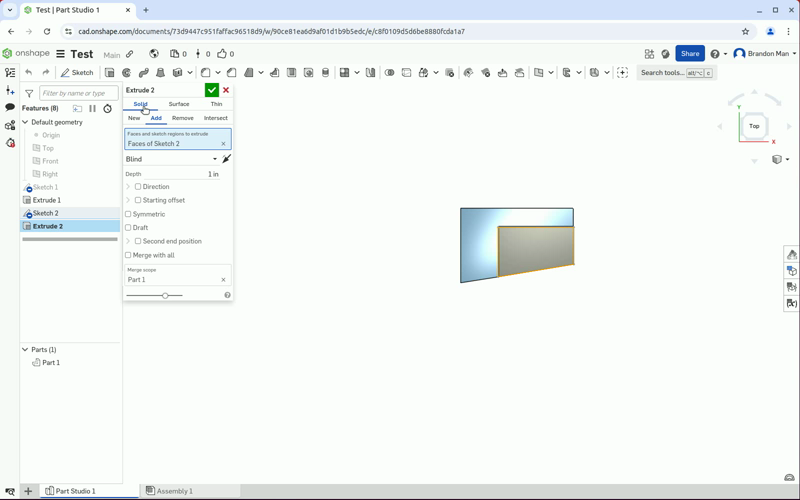
click(143, 106)
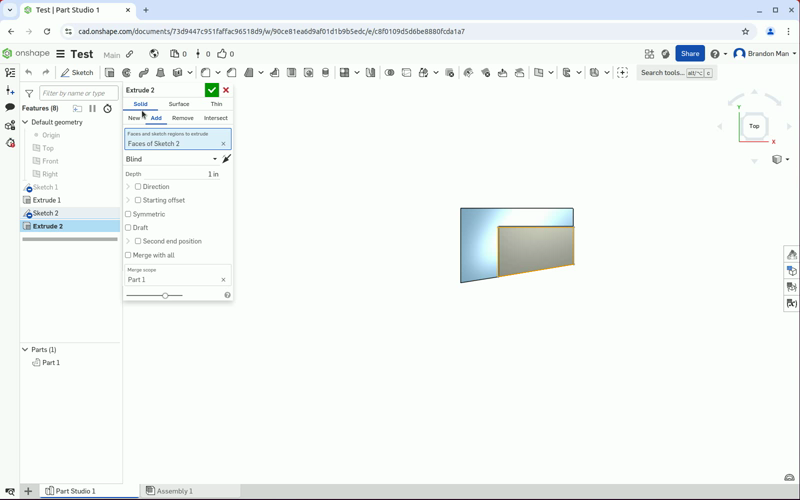
mouse_move(137, 120)
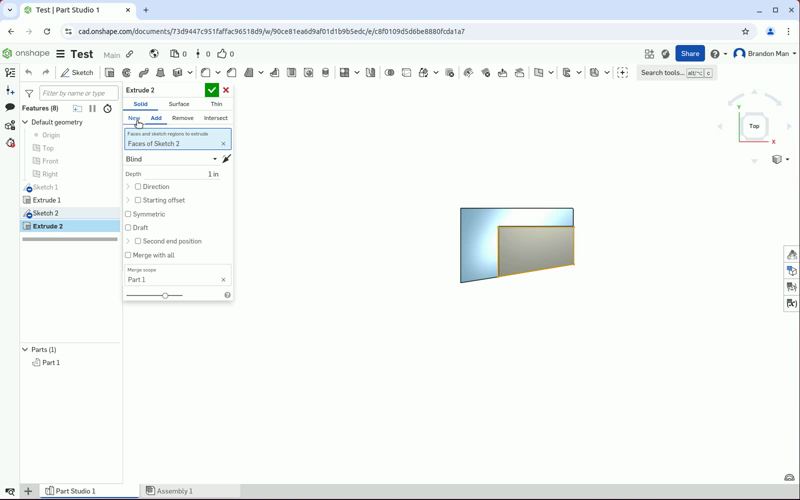
click(137, 120)
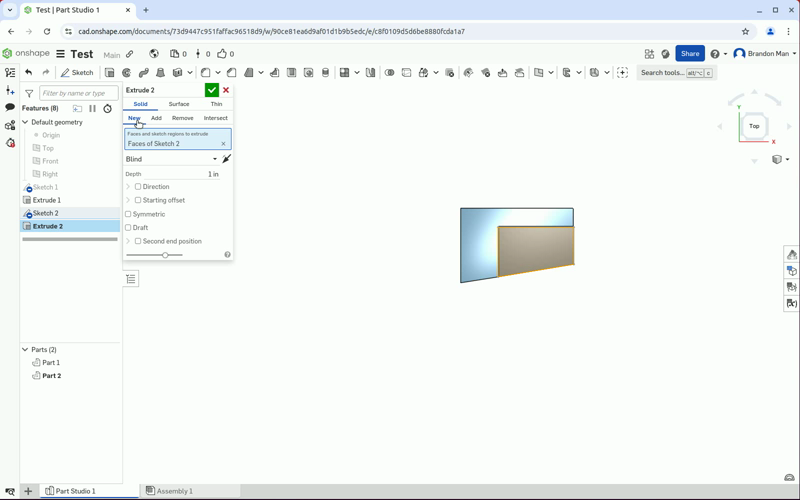
key(tab, 4)
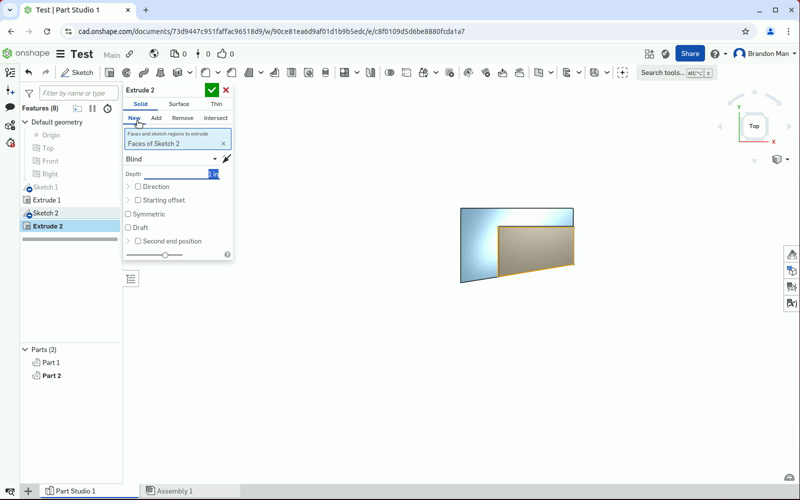
text(15.405)
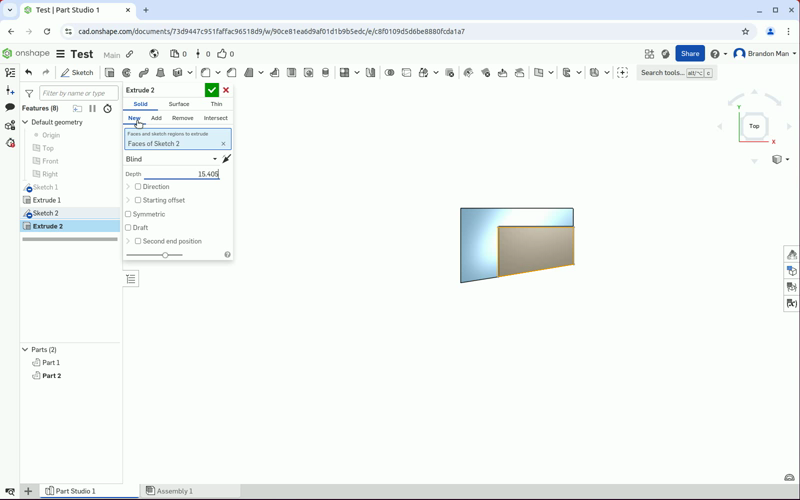
key(enter)
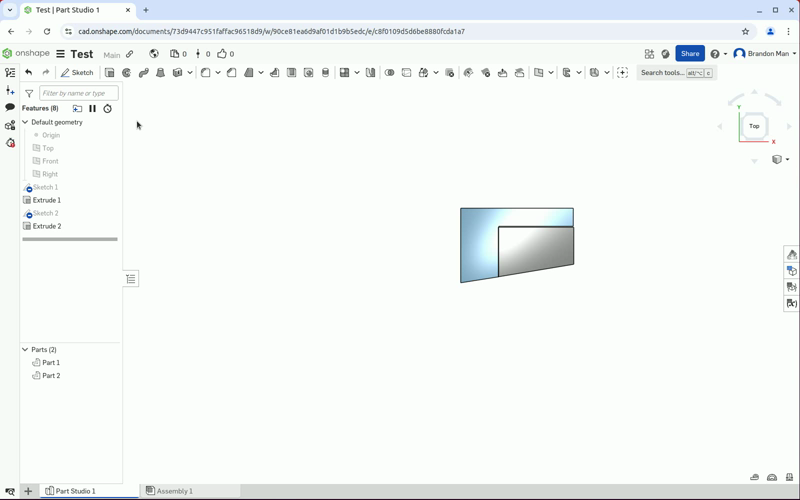
key(shift+h)
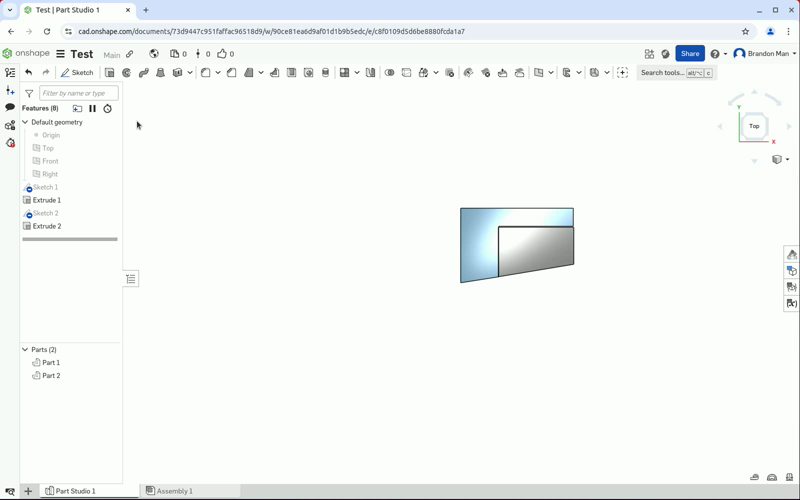
key(shift+h)
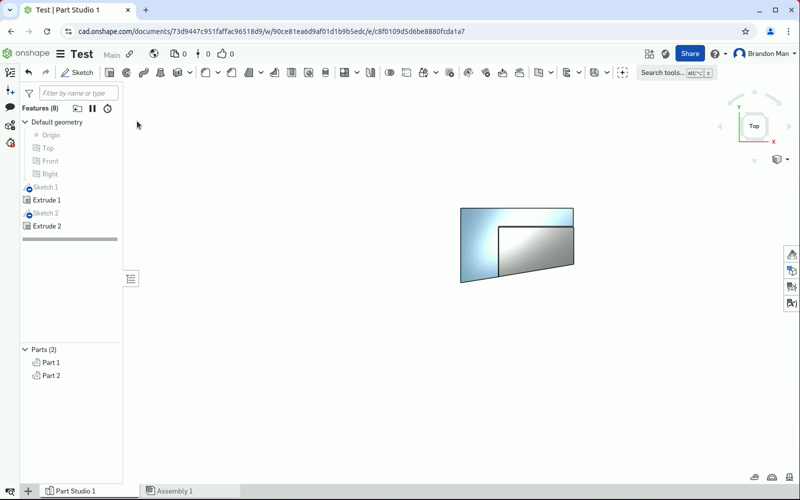
mouse_move(73, 189)
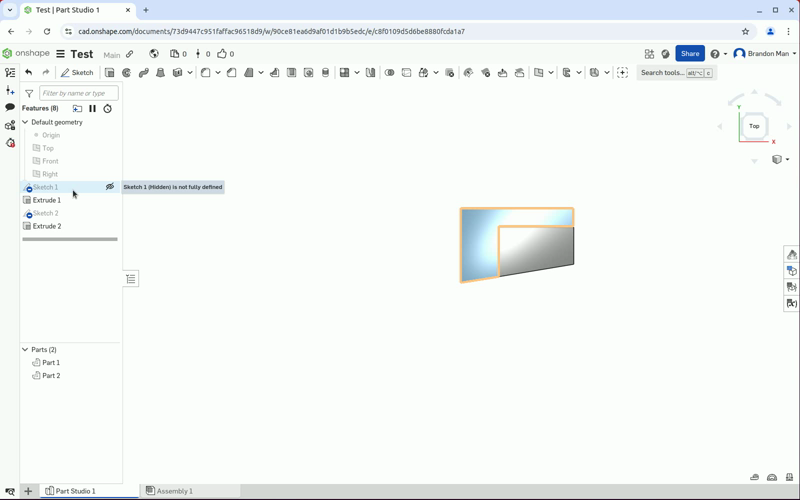
click(73, 189)
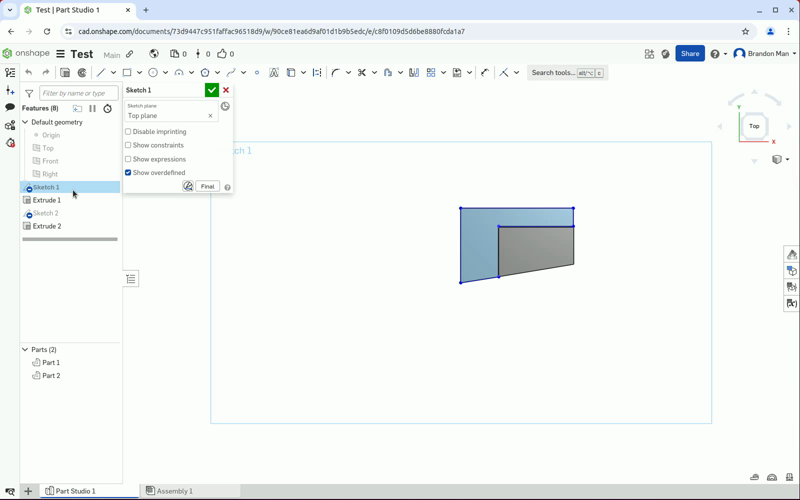
mouse_move(229, 92)
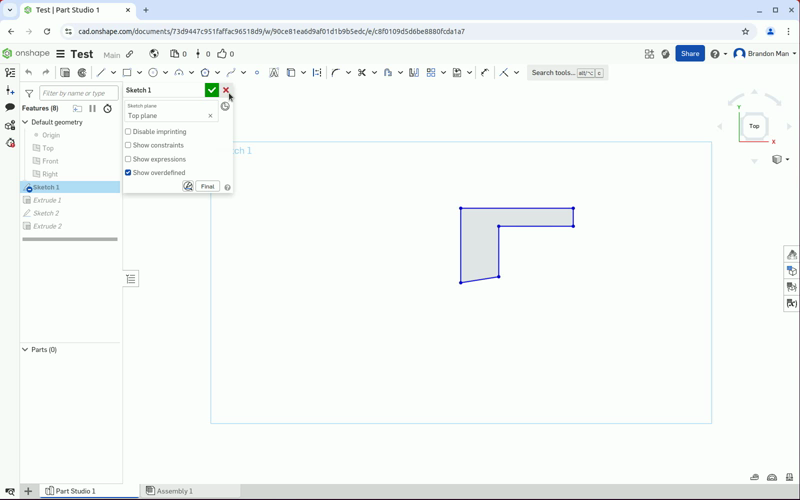
click(229, 92)
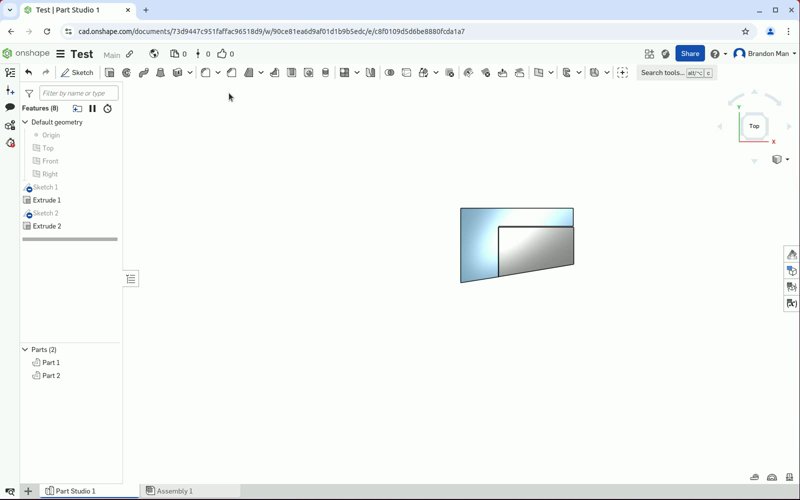
mouse_move(73, 352)
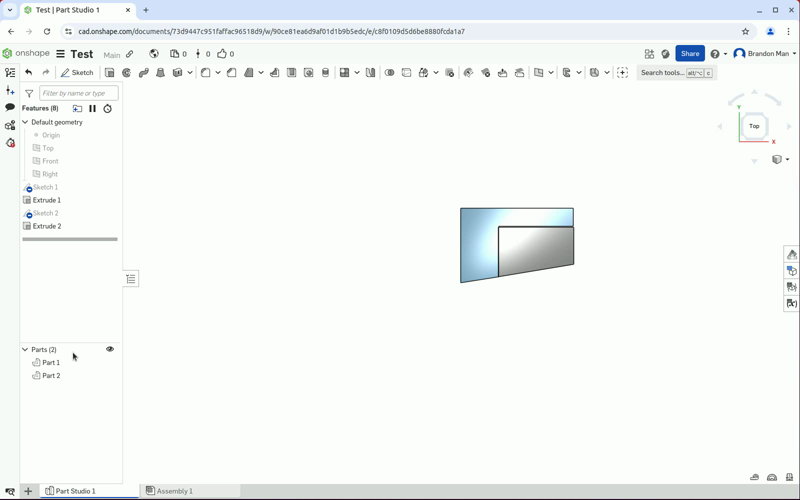
key(y)
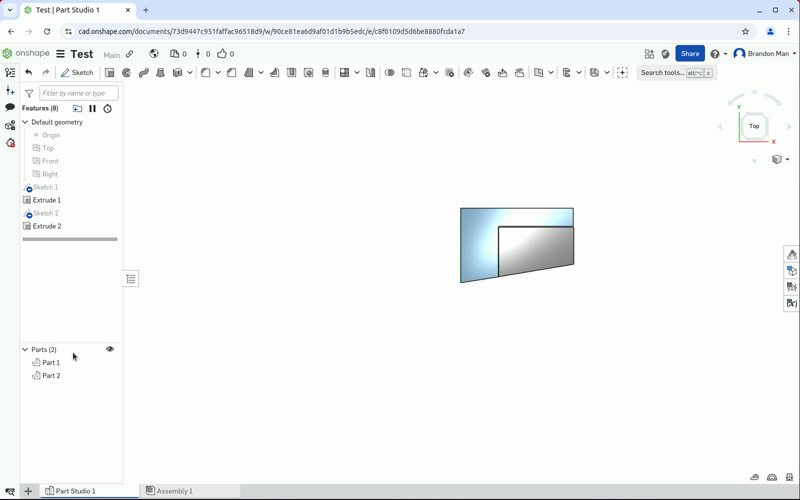
key(shift+p)
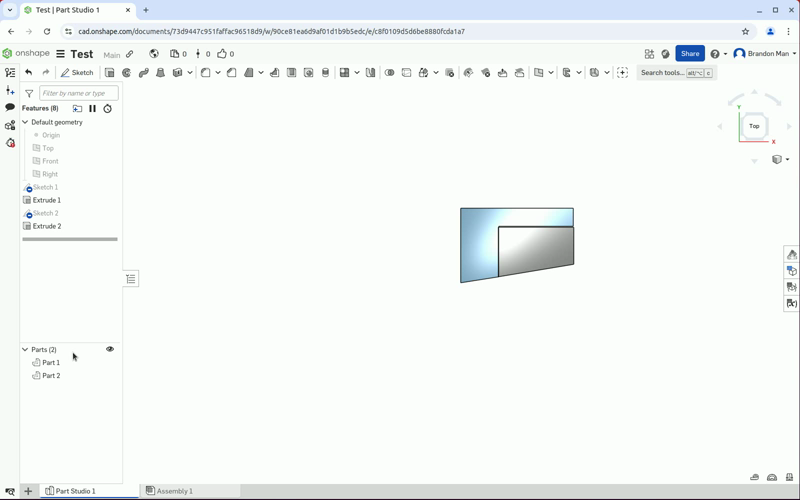
key(space)
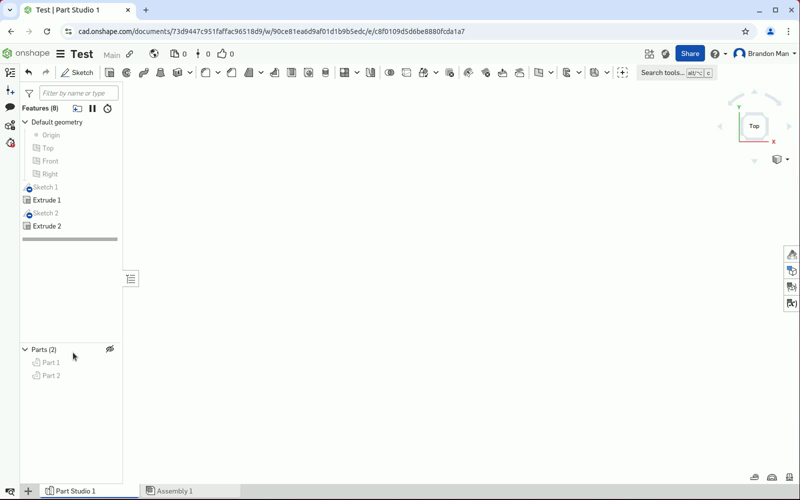
key_down(shift)
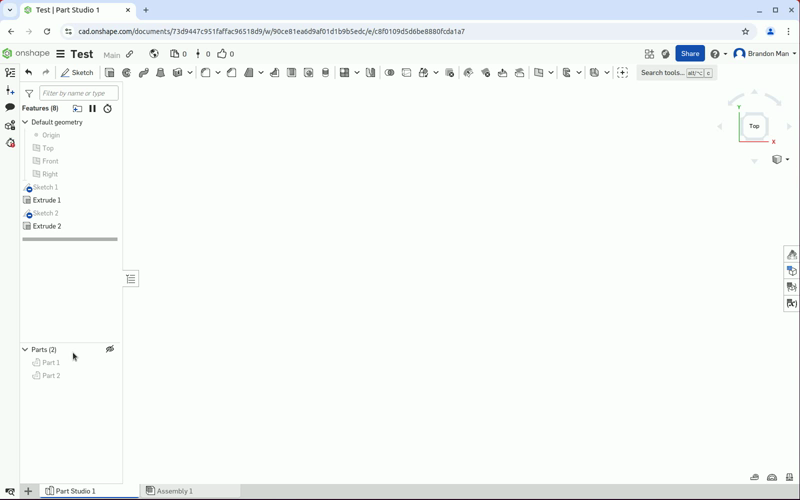
key(up)
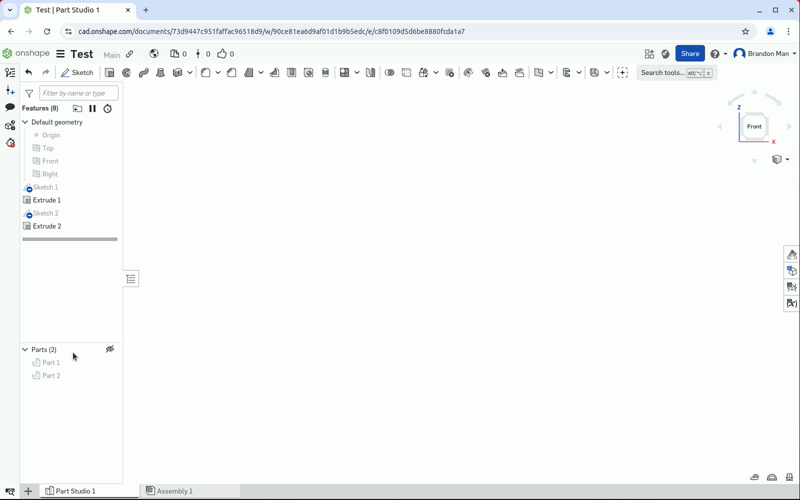
key_up(shift)
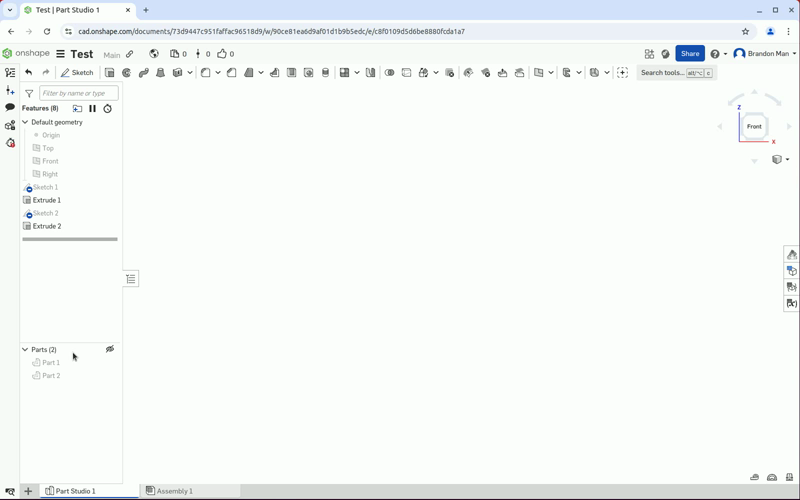
mouse_move(73, 352)
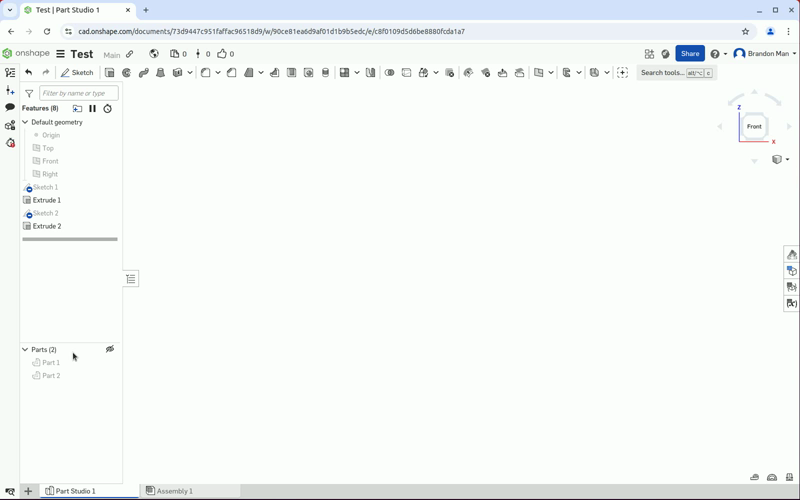
key(shift+y)
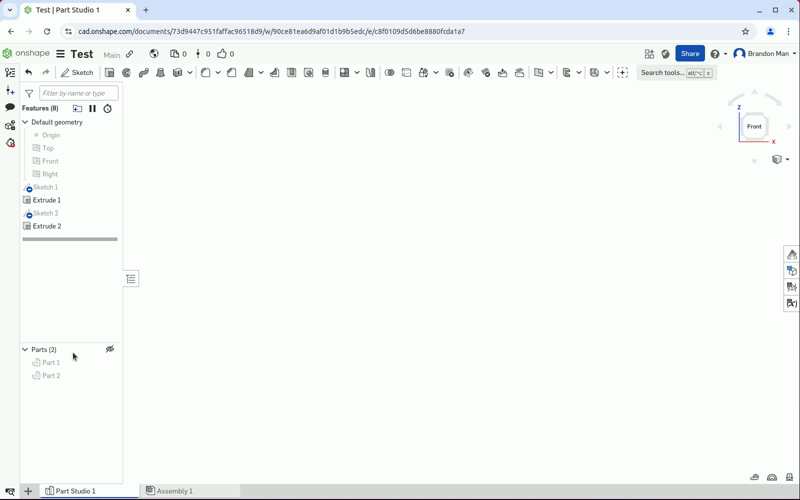
key(shift+s)
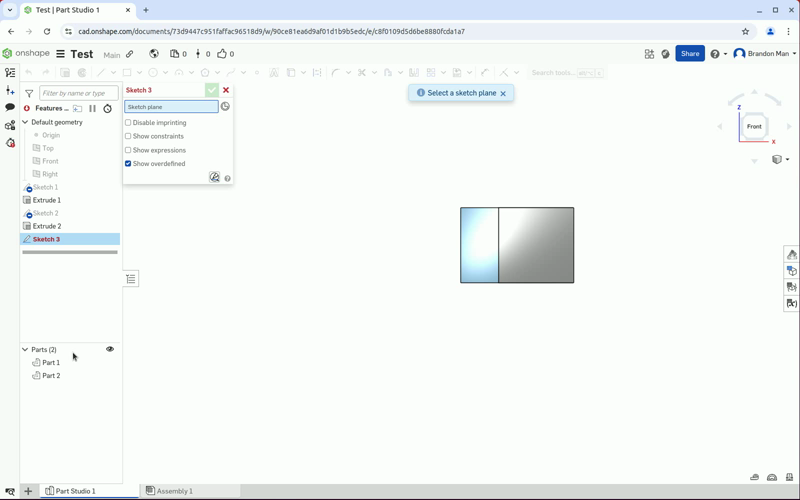
mouse_move(73, 163)
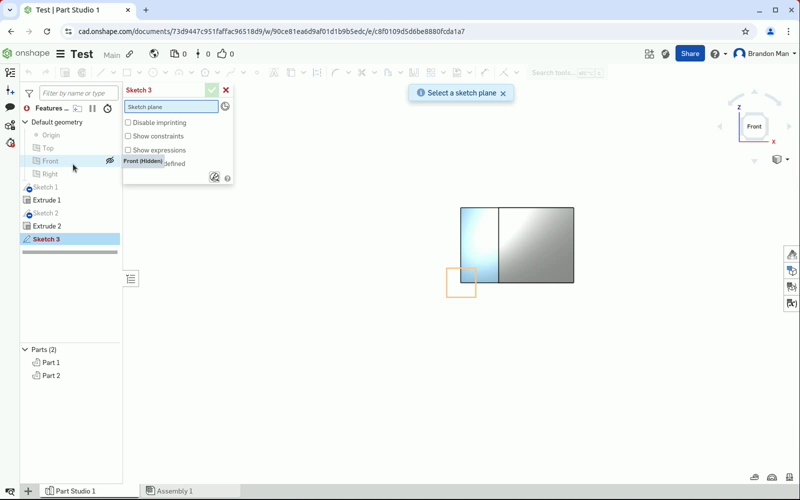
click(73, 163)
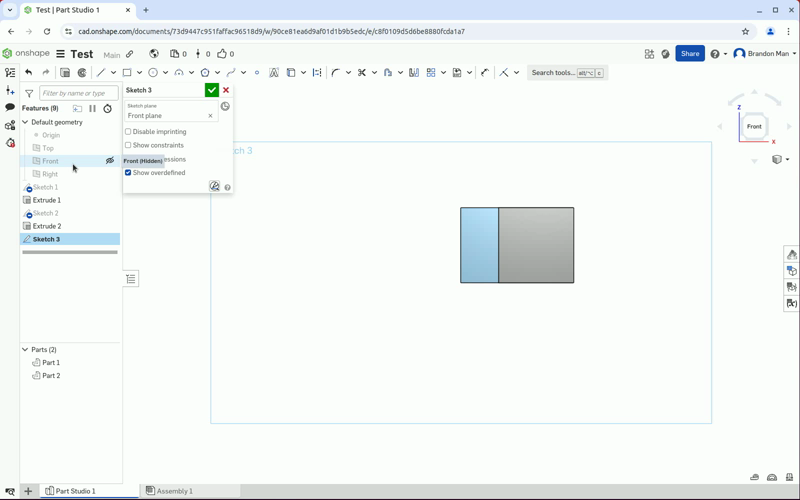
mouse_move(73, 352)
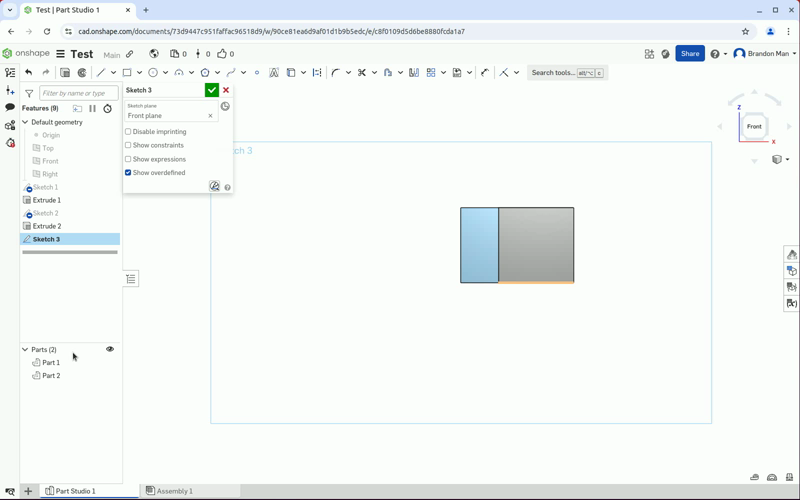
key(y)
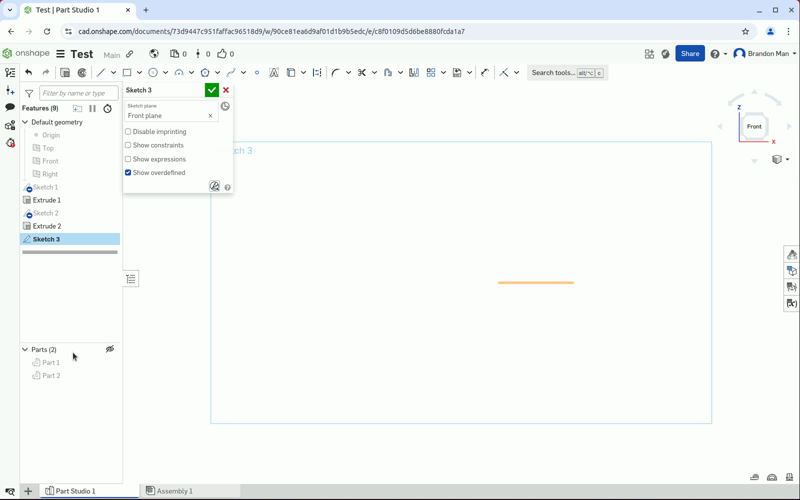
key(l)
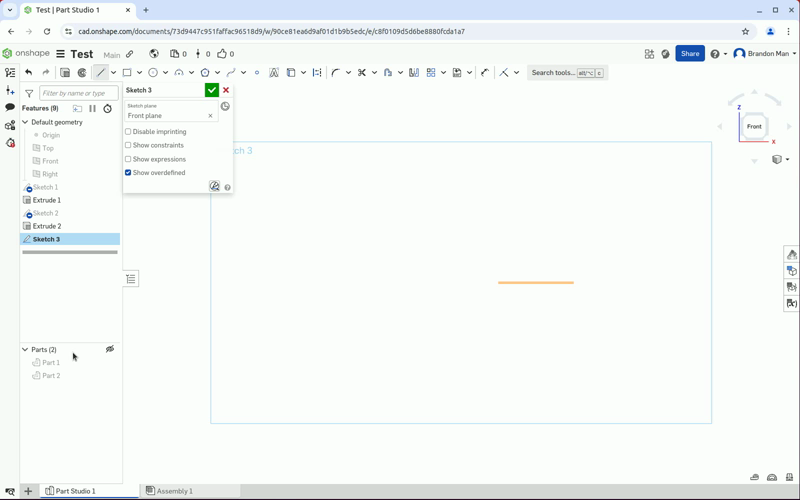
key_down(shift)
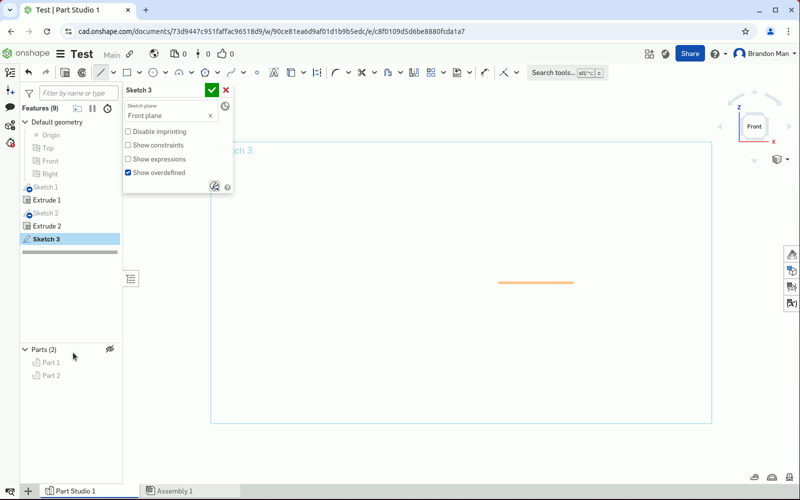
mouse_move(498, 264)
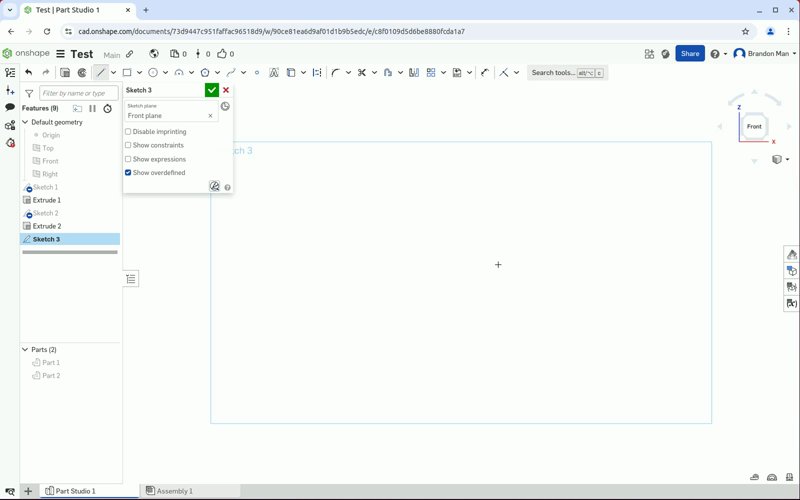
click(498, 264)
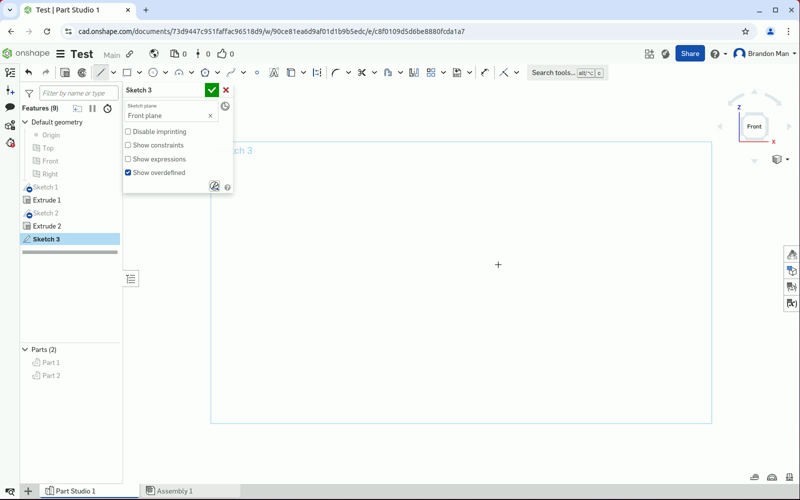
key_up(shift)
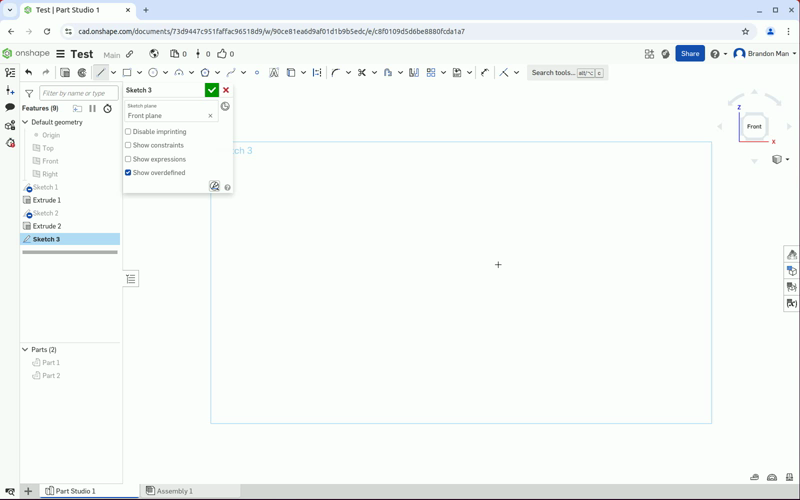
key_down(shift)
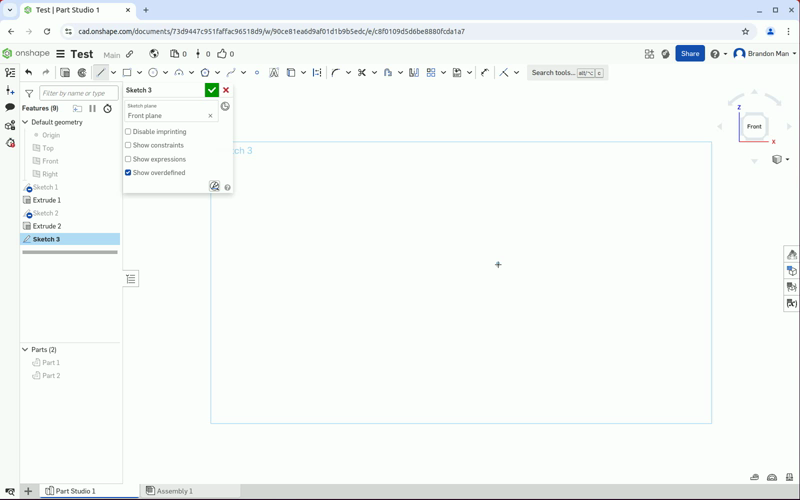
mouse_move(573, 264)
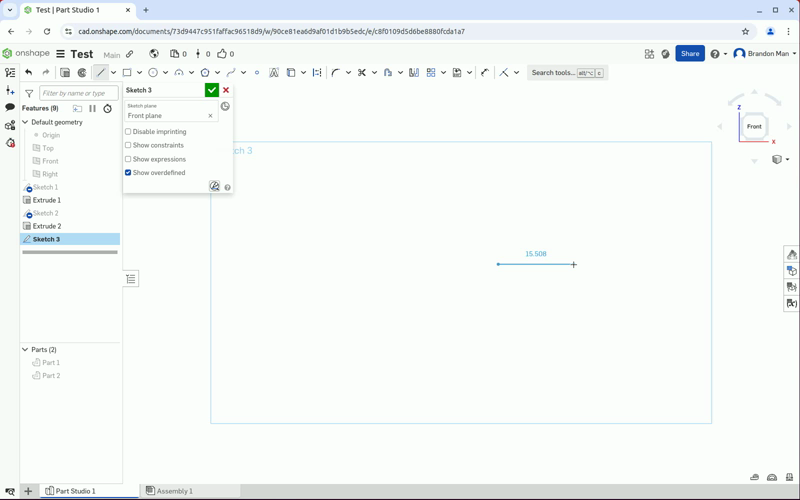
click(573, 264)
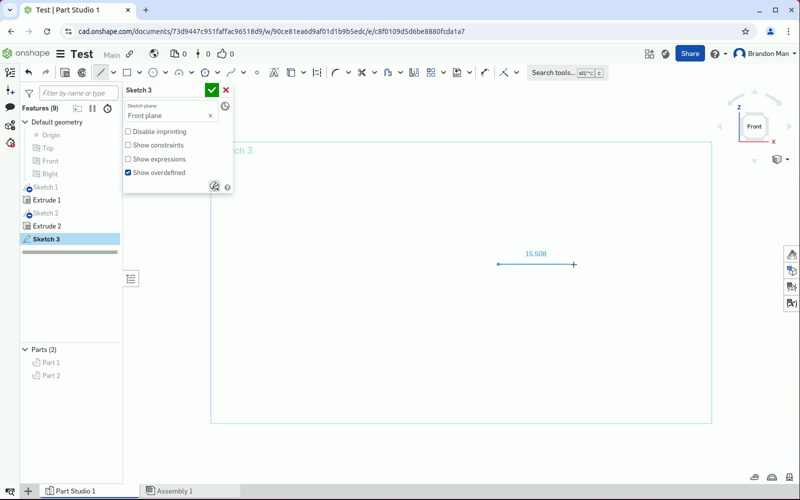
key_up(shift)
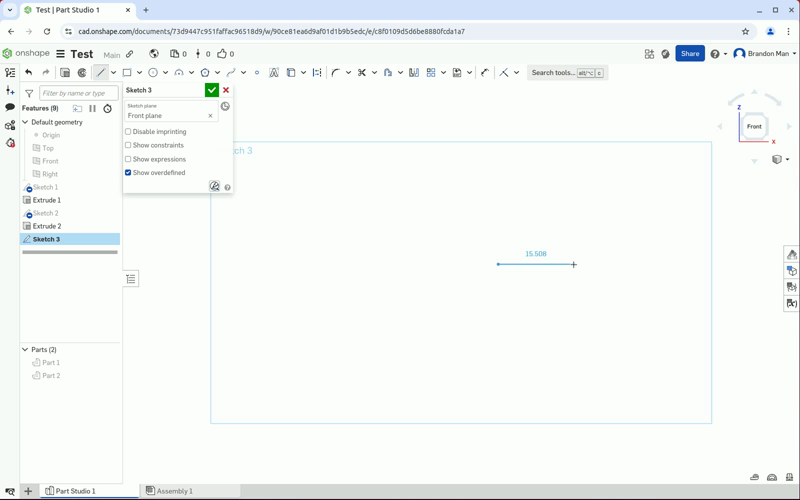
key_down(shift)
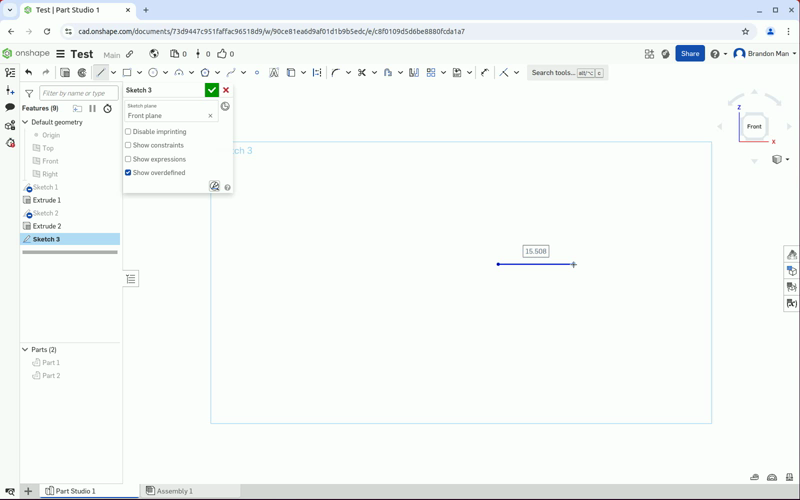
mouse_move(589, 264)
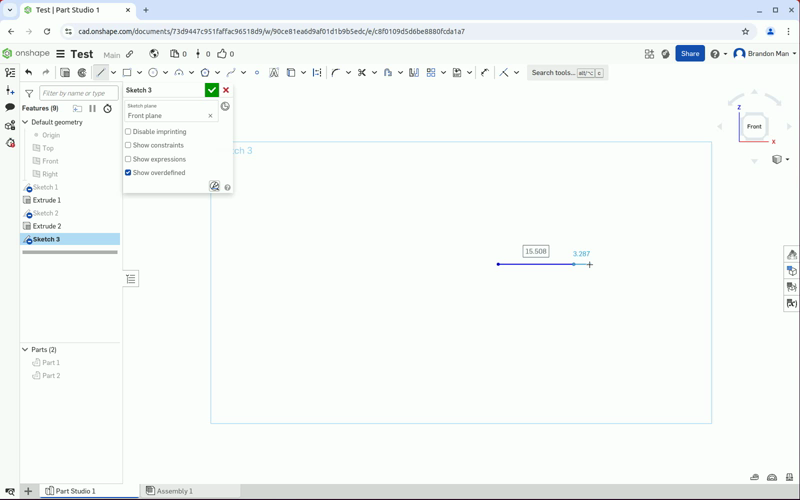
mouse_move(573, 207)
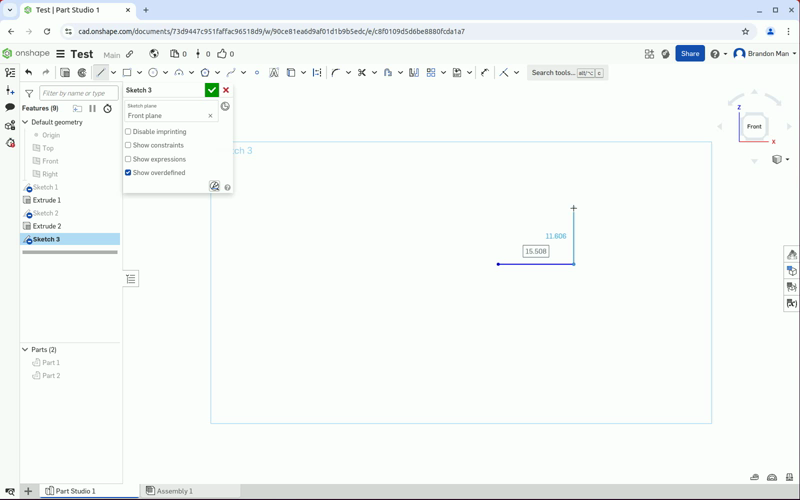
click(573, 207)
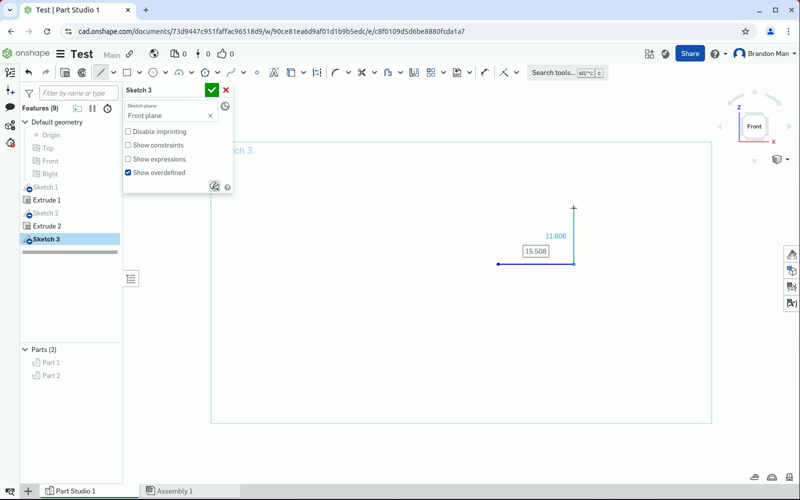
key_up(shift)
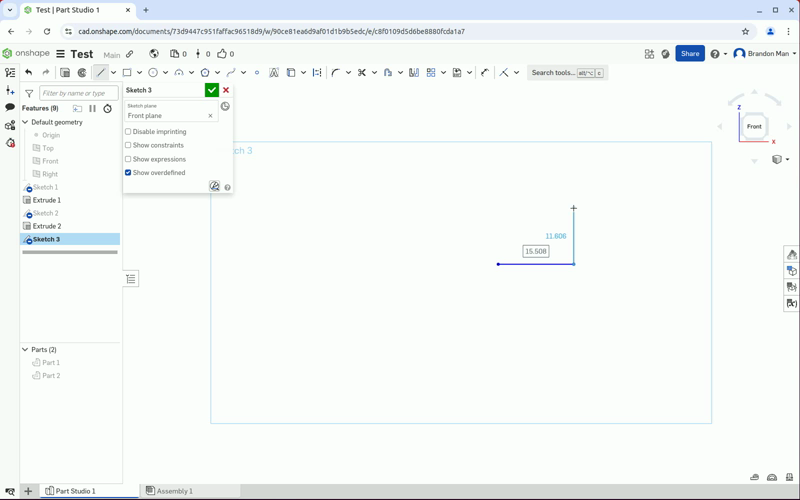
key_down(shift)
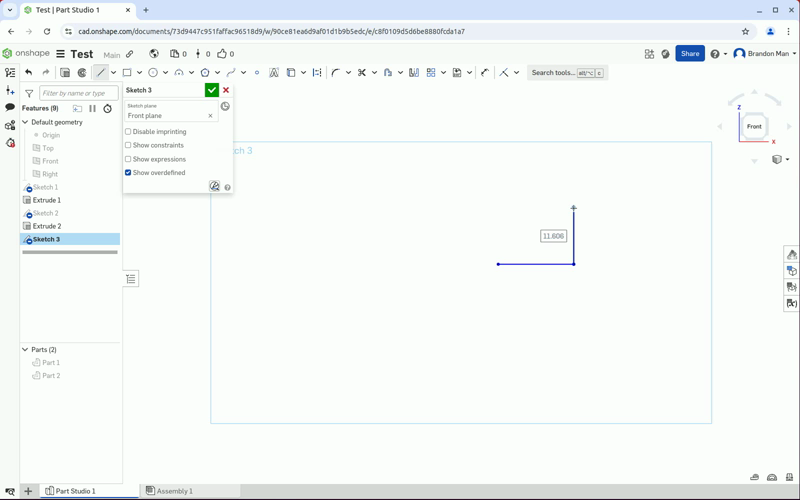
mouse_move(498, 207)
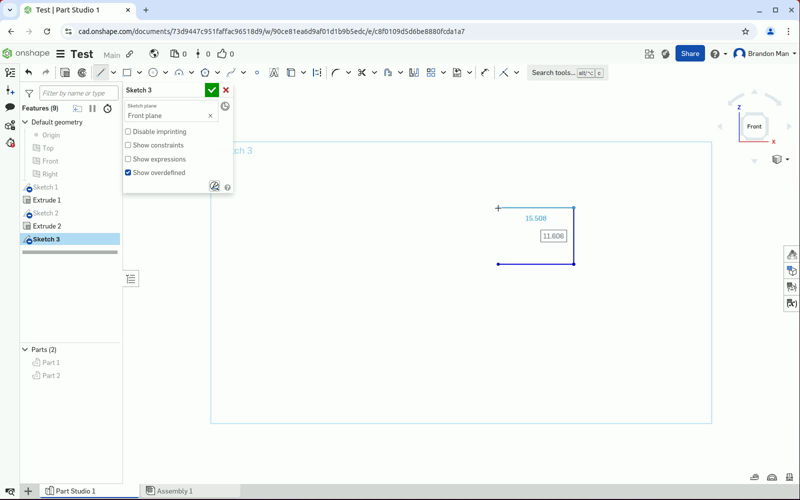
click(498, 207)
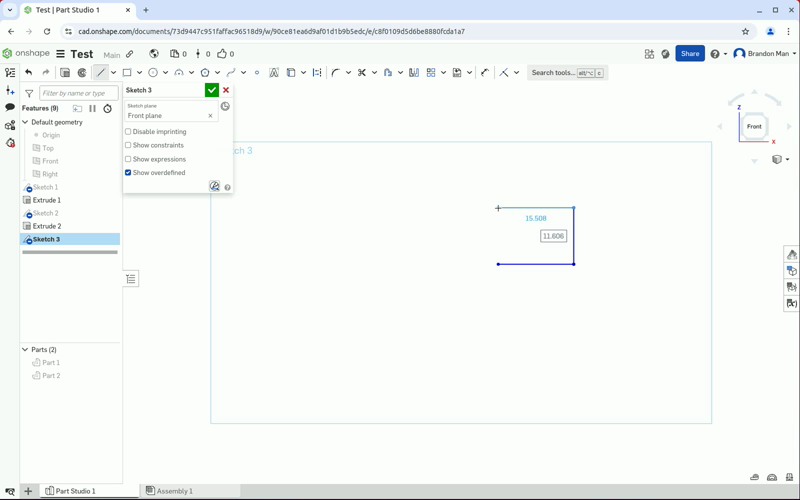
key_up(shift)
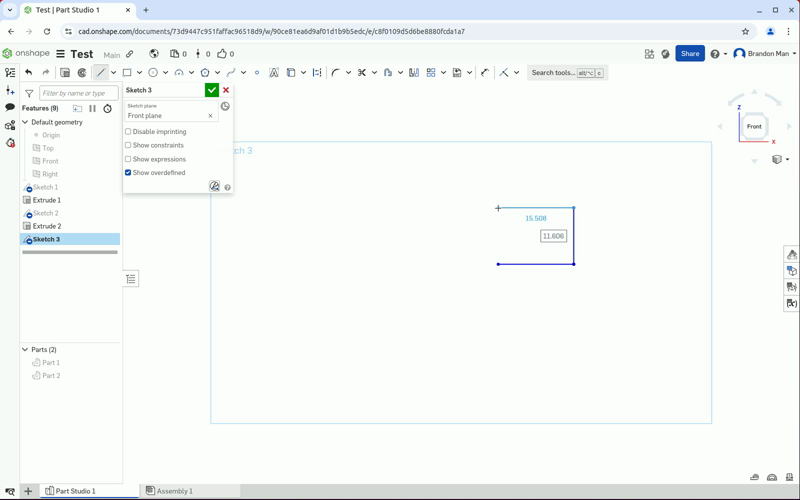
mouse_move(528, 207)
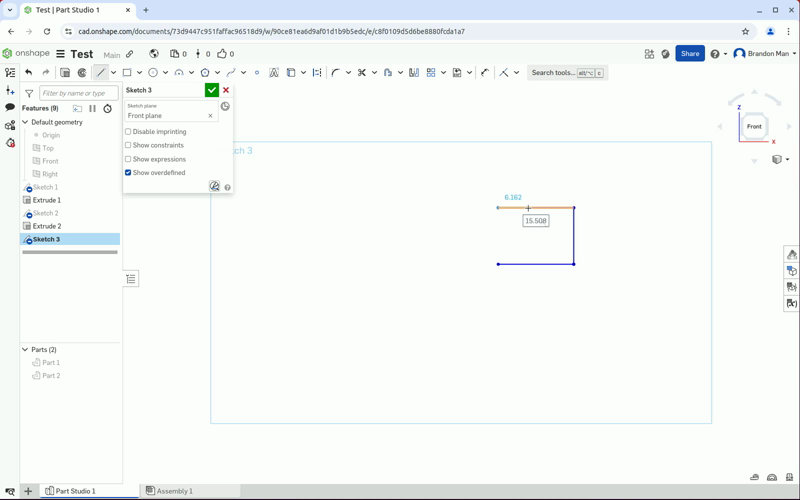
key_down(shift)
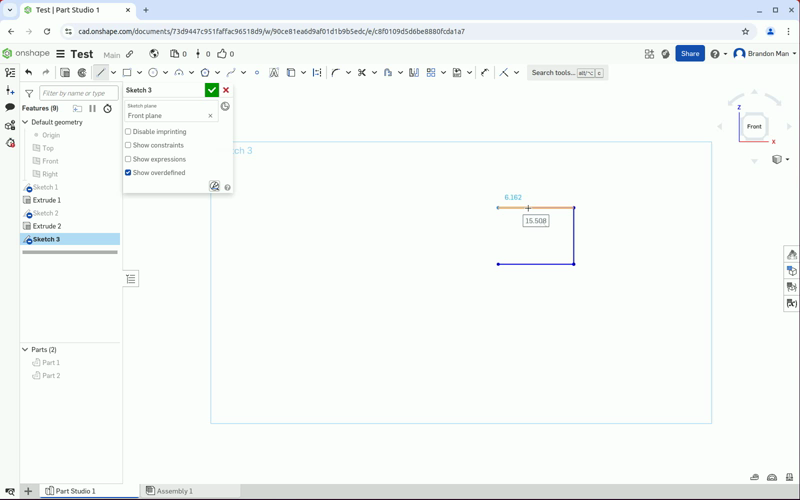
mouse_move(498, 264)
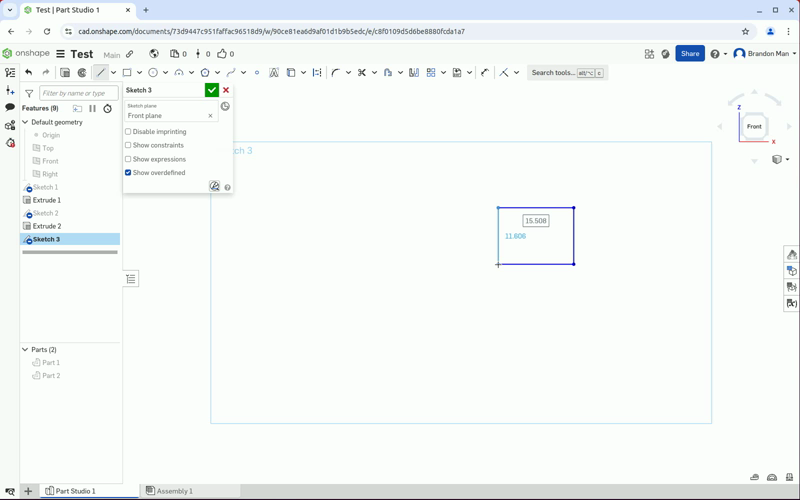
key_up(shift)
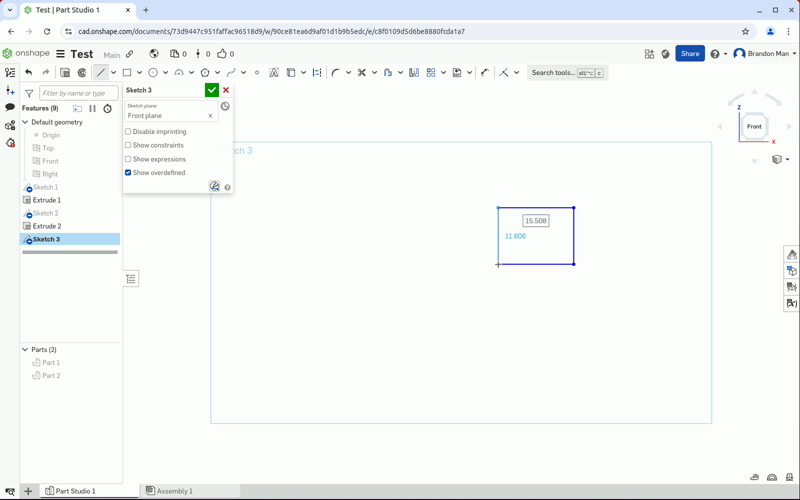
click(498, 264)
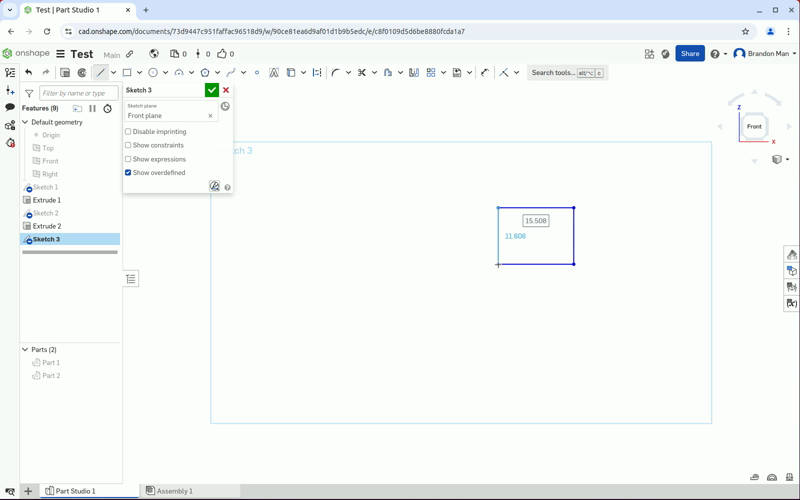
key(esc)
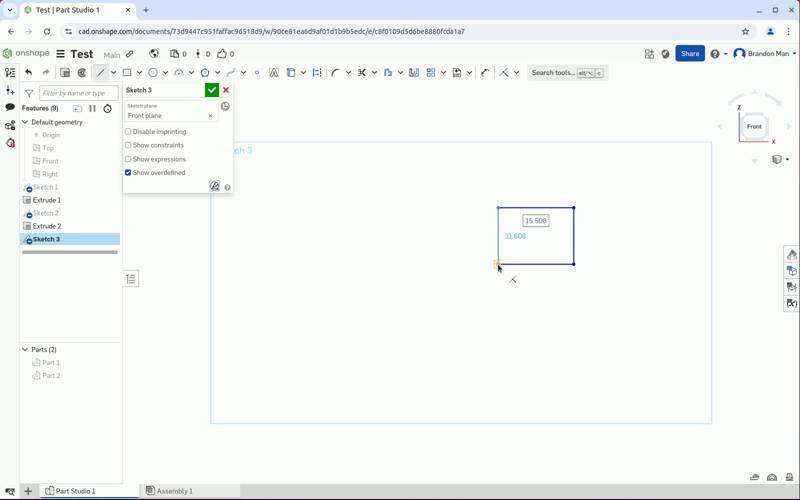
mouse_move(557, 245)
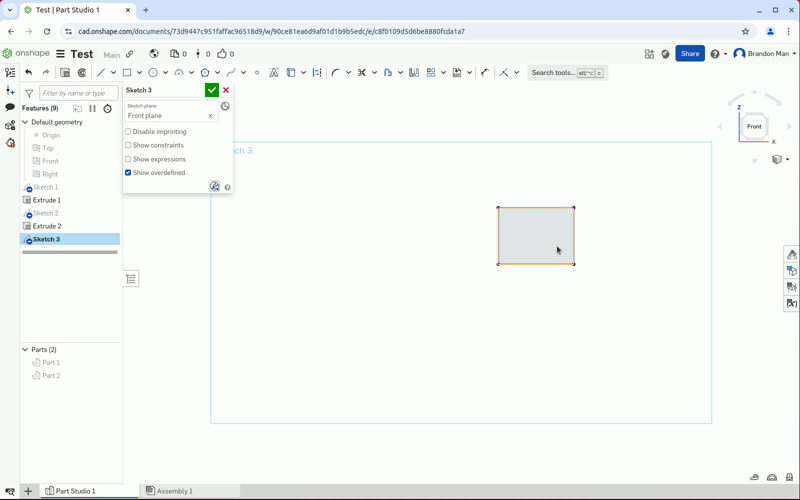
click(557, 245)
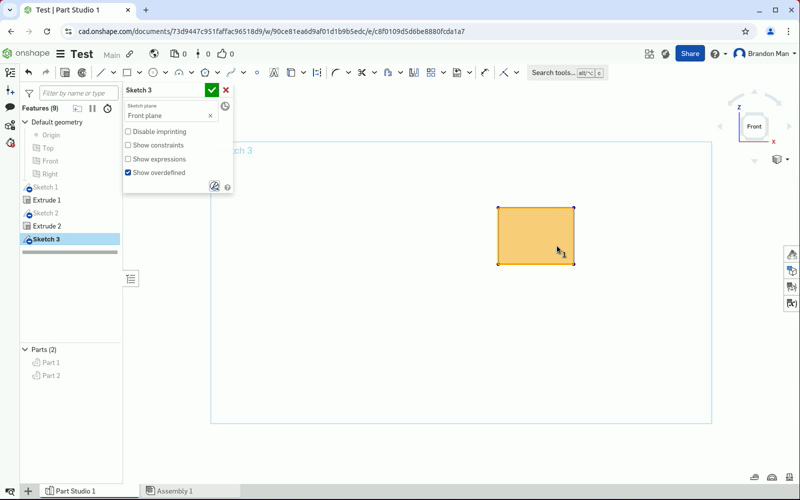
mouse_move(73, 352)
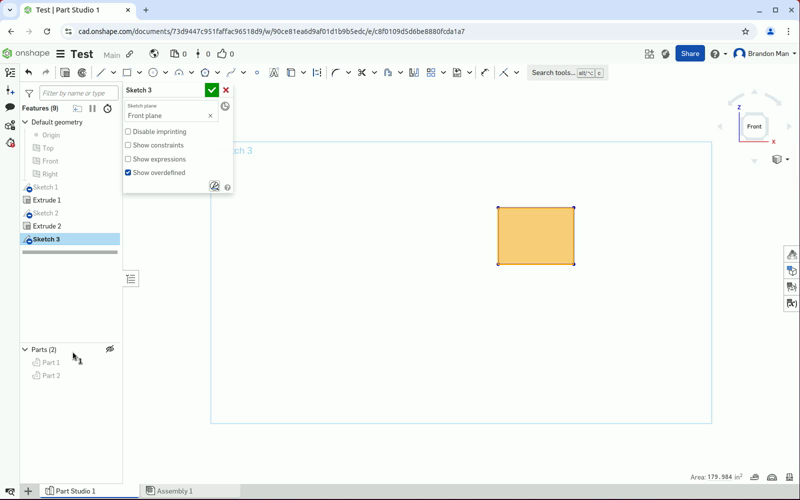
key(shift+y)
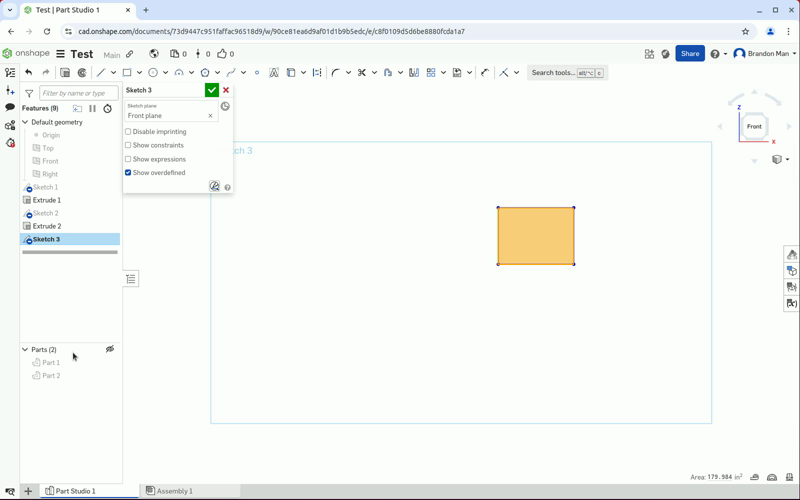
key(shift+e)
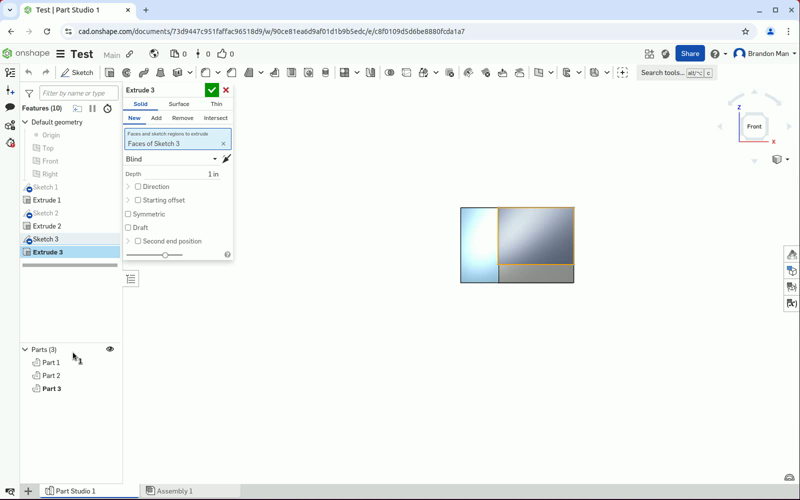
mouse_move(143, 106)
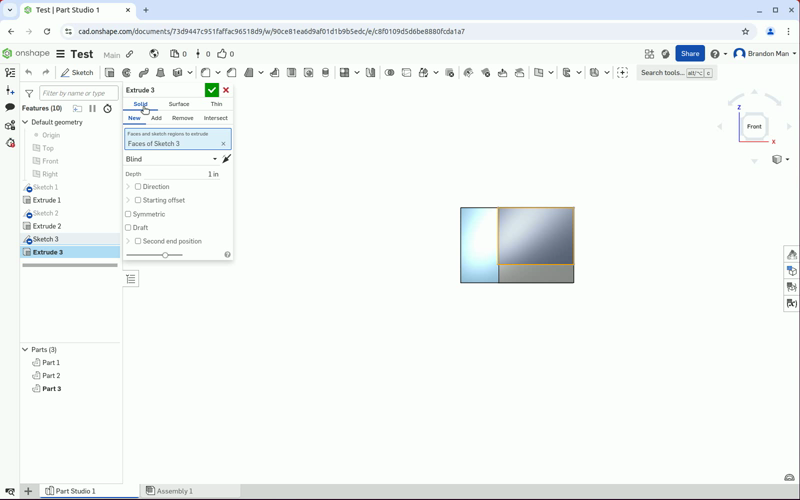
click(143, 106)
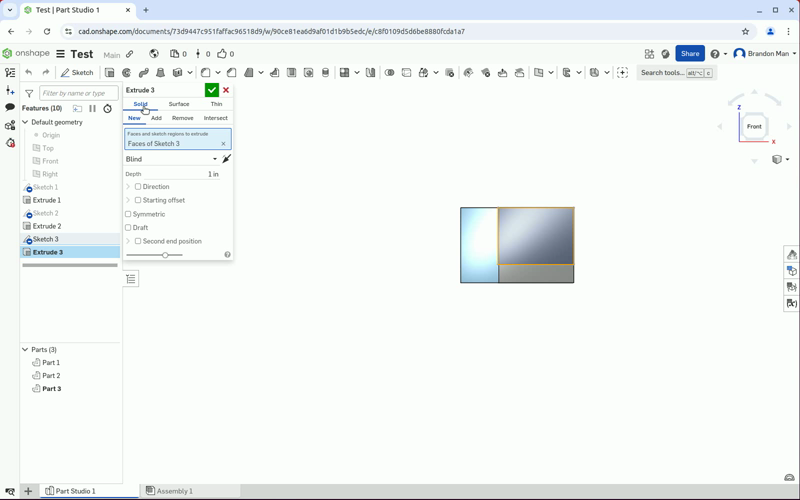
mouse_move(186, 120)
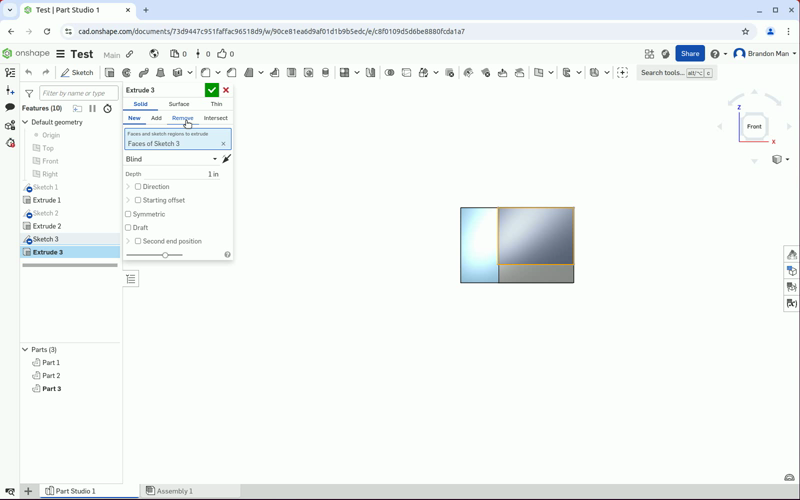
click(186, 120)
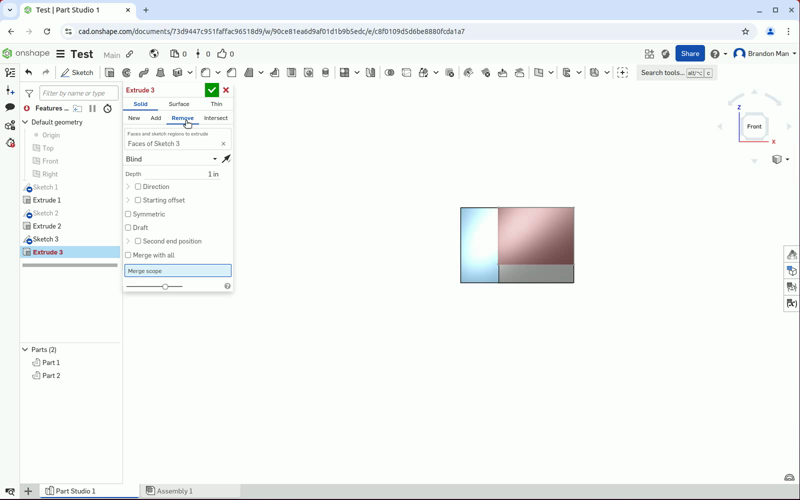
key(tab, 4)
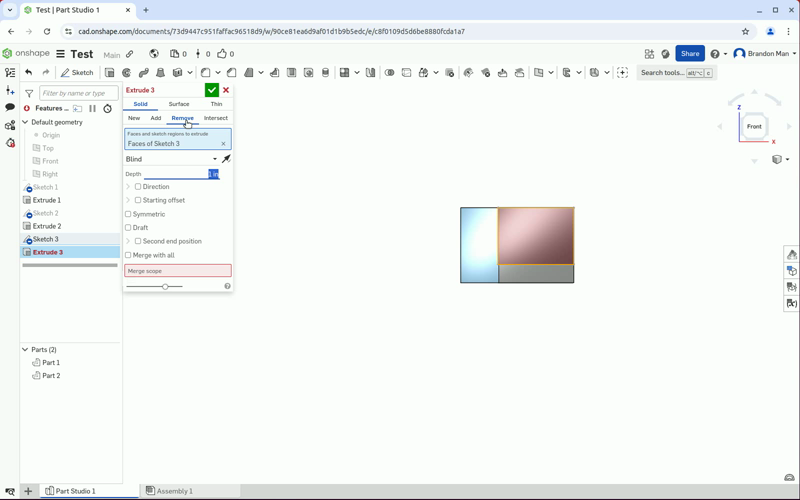
text(11.554)
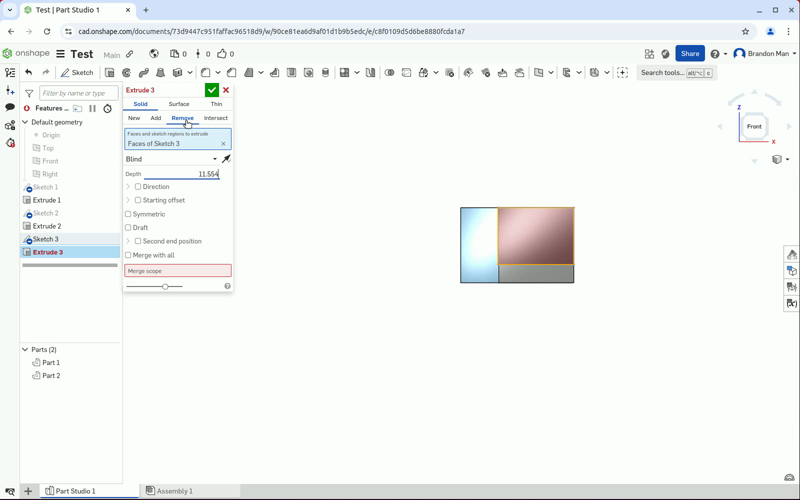
key(tab, 6)
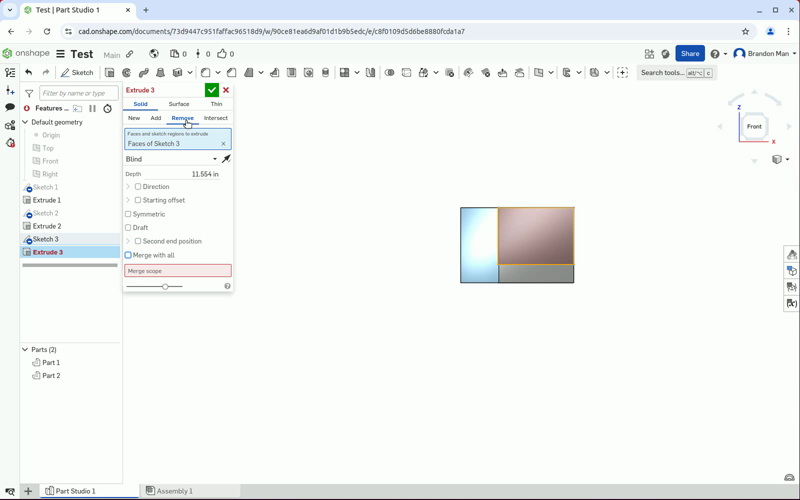
key(space)
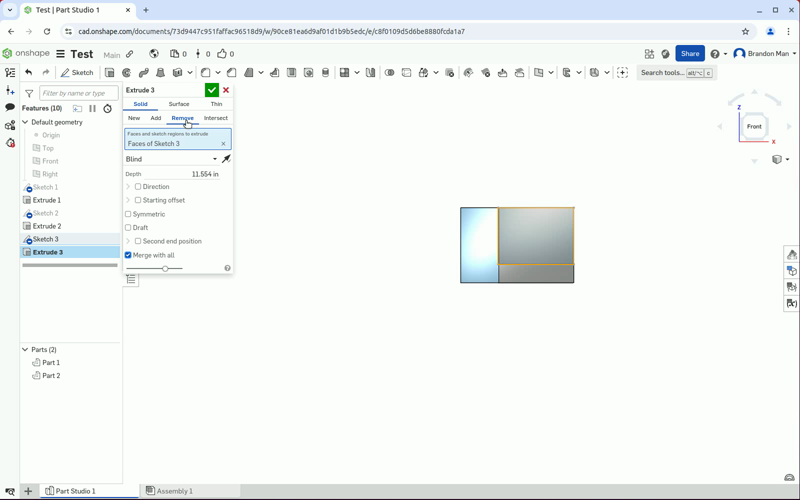
key(enter)
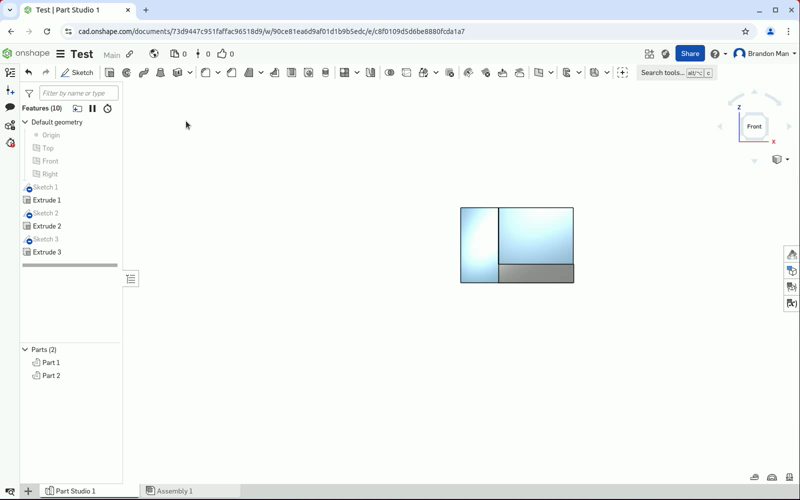
key(shift+h)
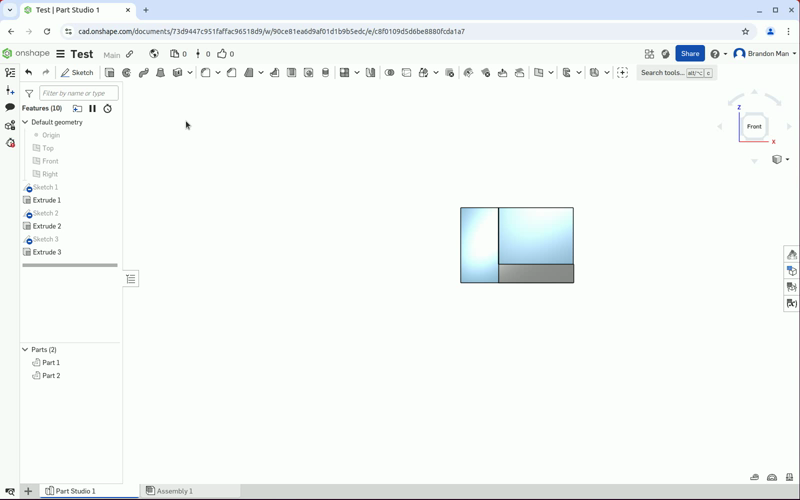
key(shift+h)
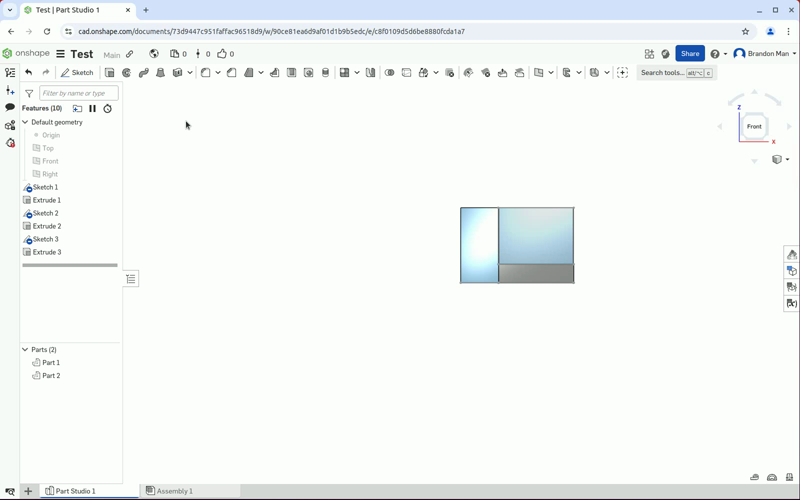
key(shift+7)
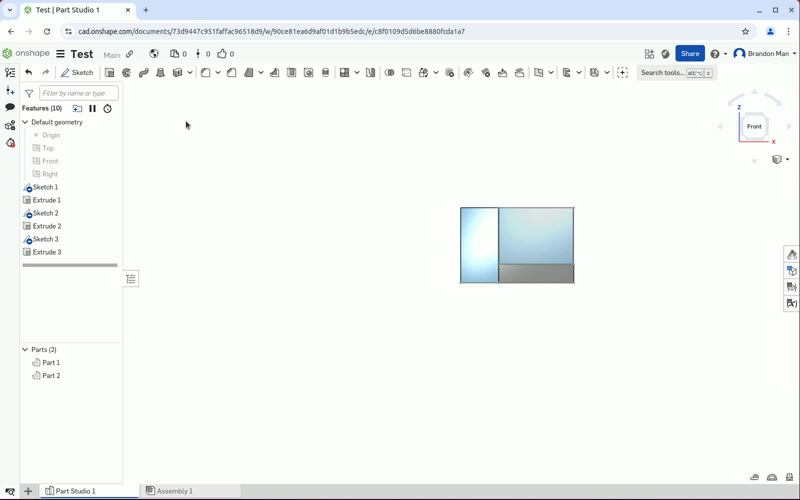
key(left, 2)
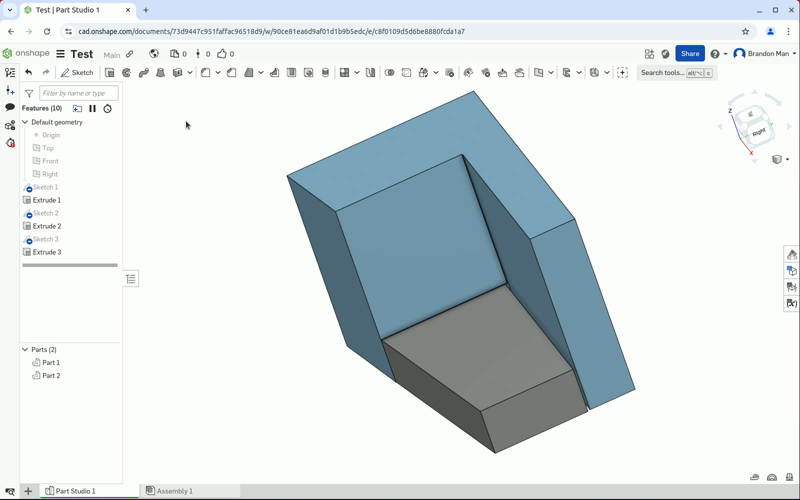
key(down, 2)
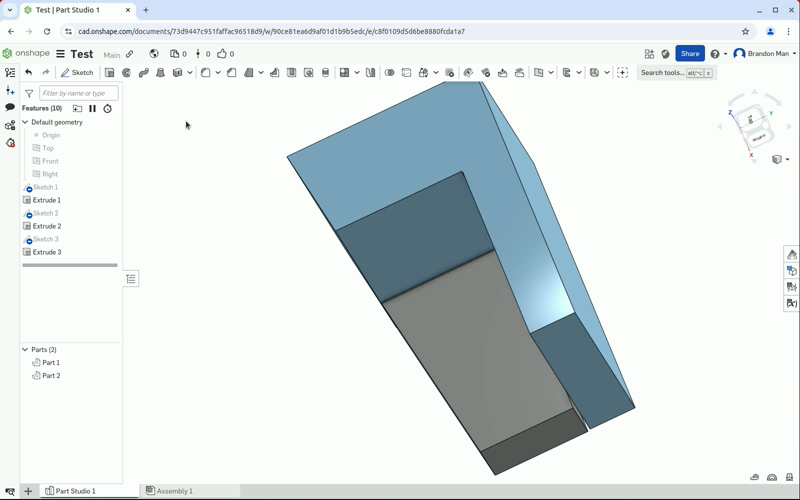
key(up, 2)
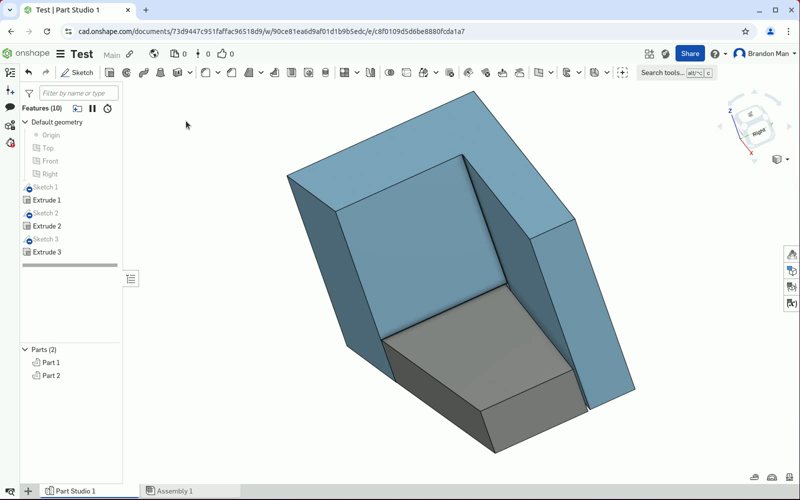
key(right, 2)
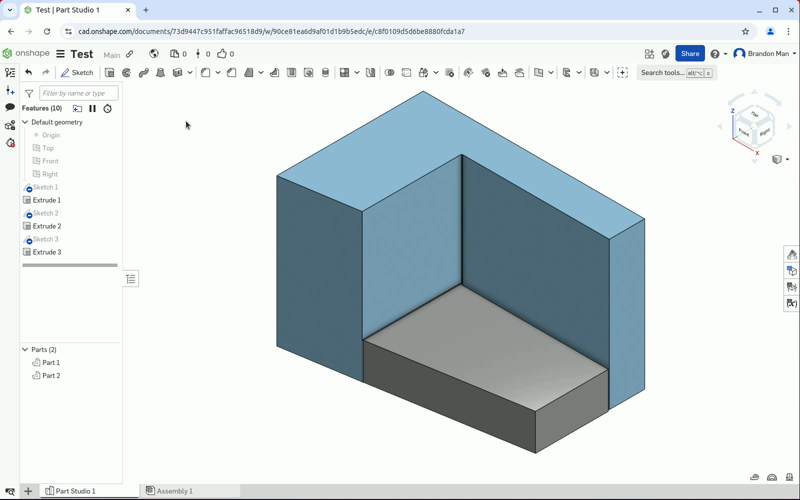
mouse_move(73, 189)
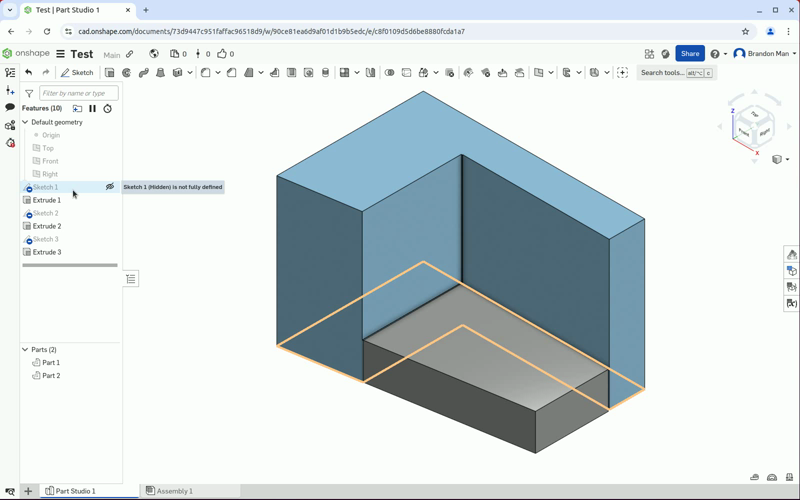
click(73, 189)